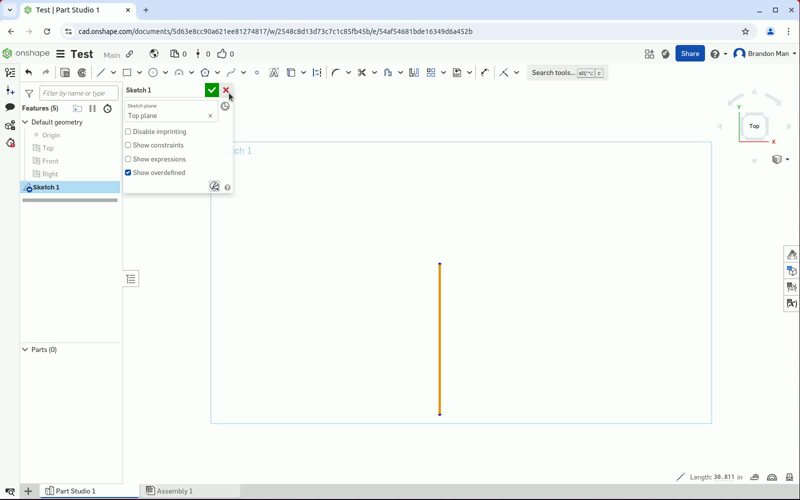
key(shift+h)
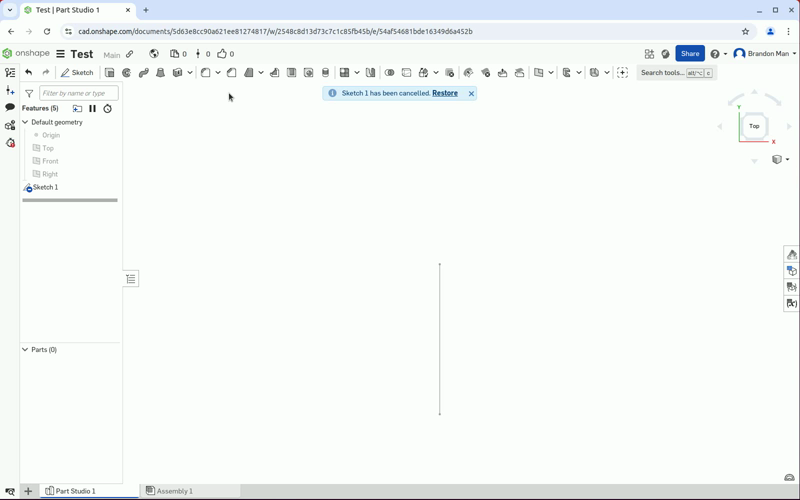
mouse_move(73, 352)
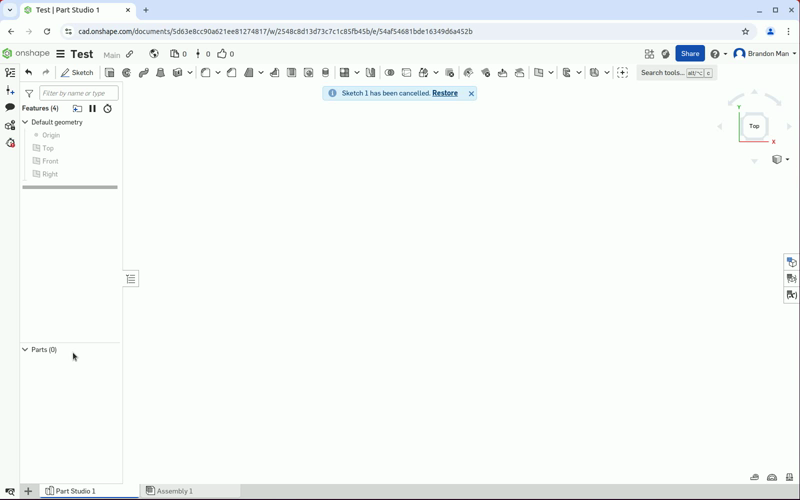
key(y)
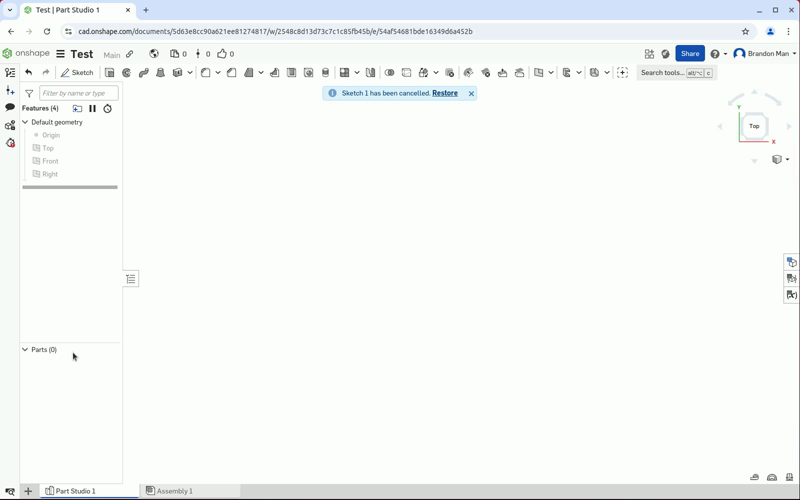
key(shift+p)
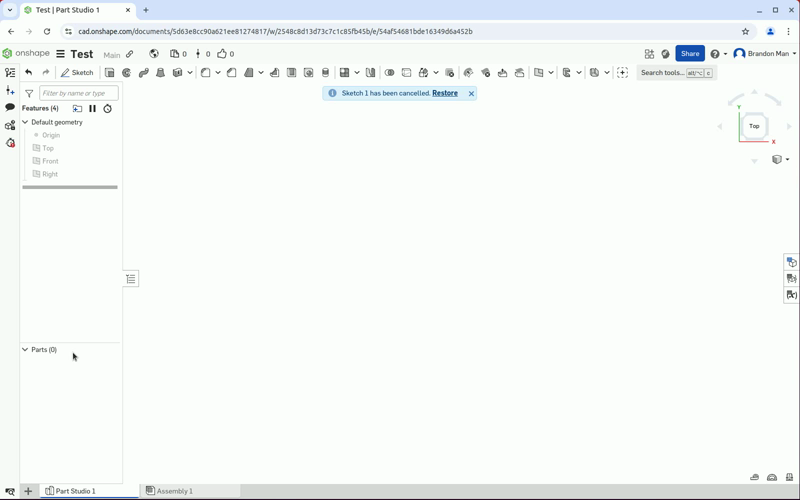
key(space)
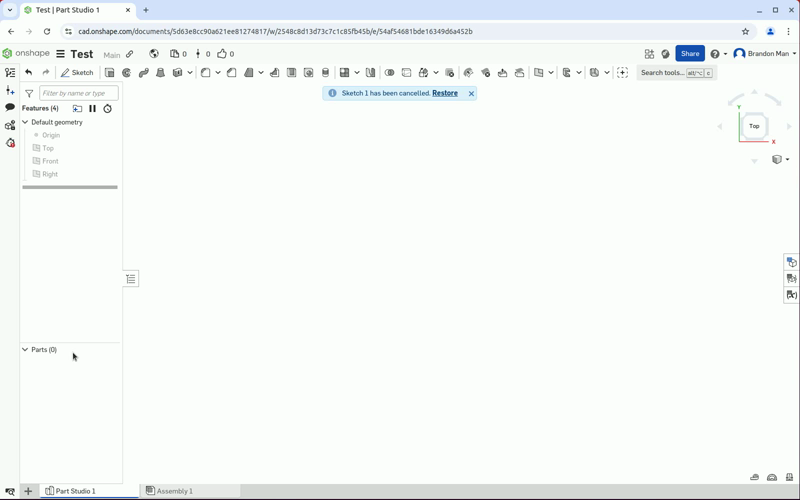
key_down(shift)
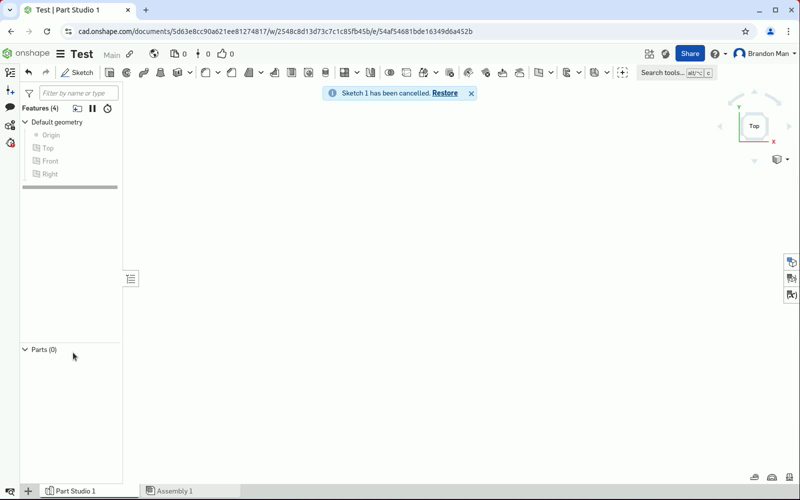
key(up)
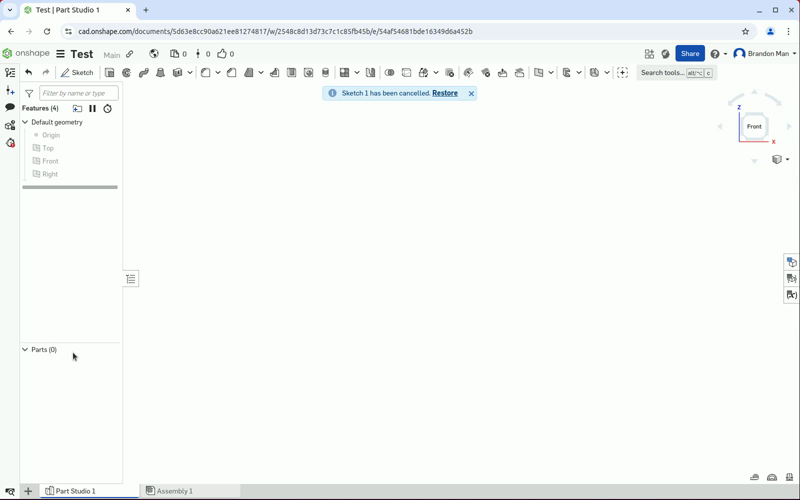
key_up(shift)
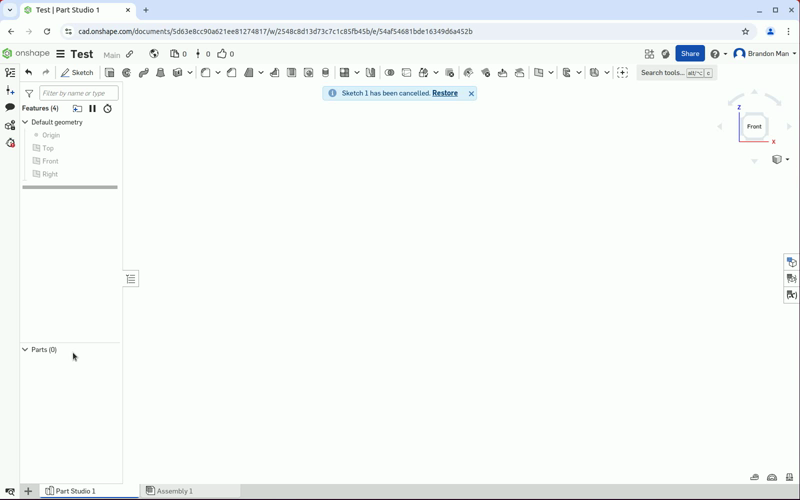
key(space)
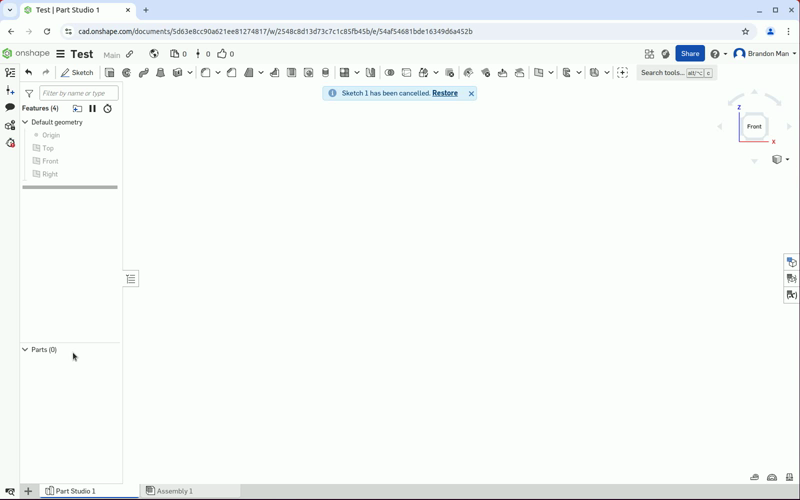
key_down(shift)
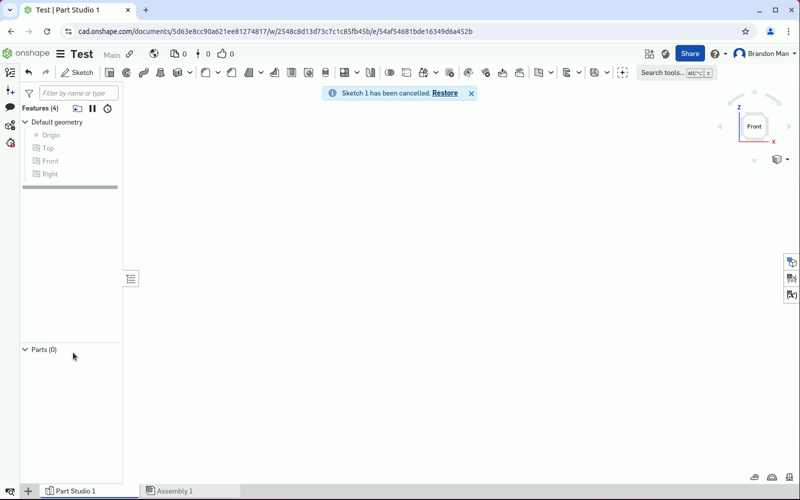
key(left)
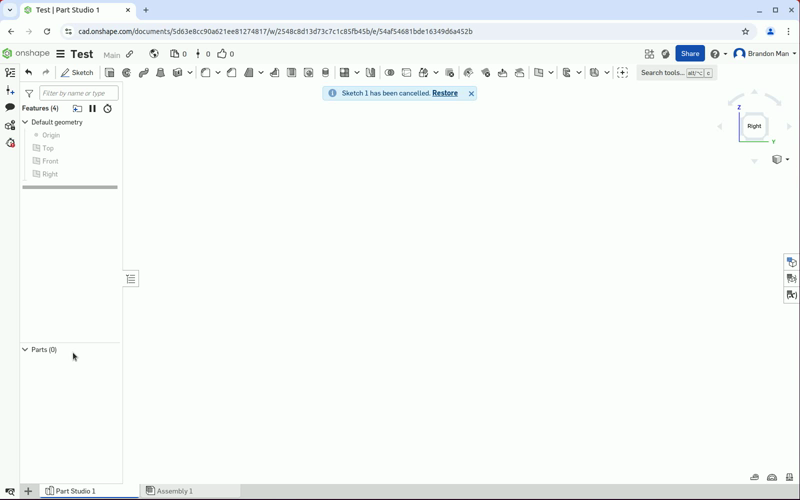
key_up(shift)
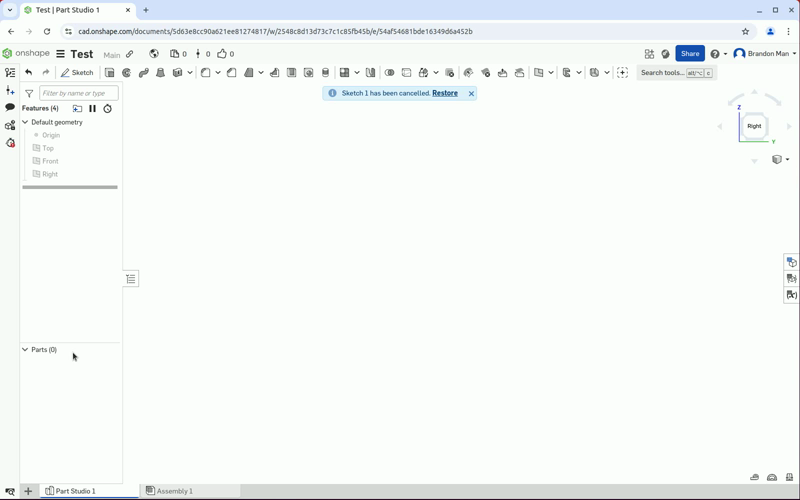
mouse_move(73, 352)
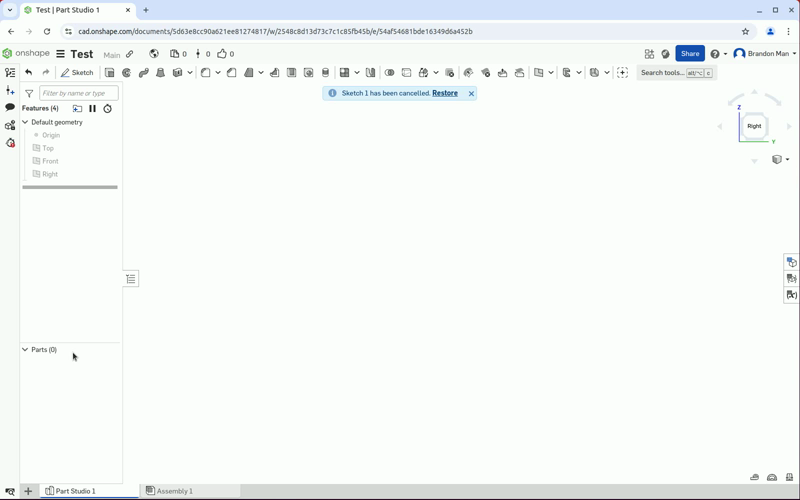
key(shift+y)
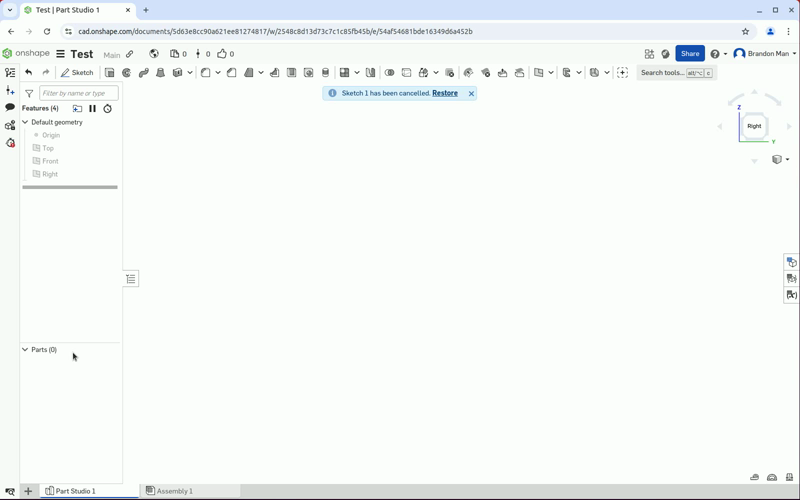
key(shift+s)
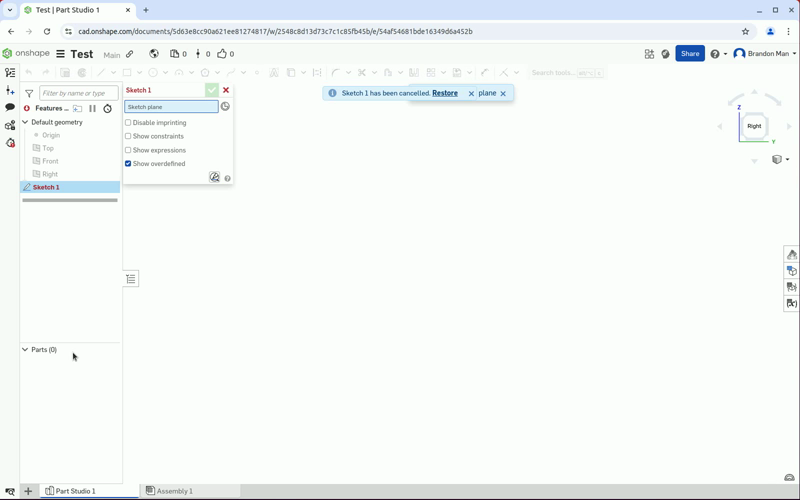
mouse_move(73, 176)
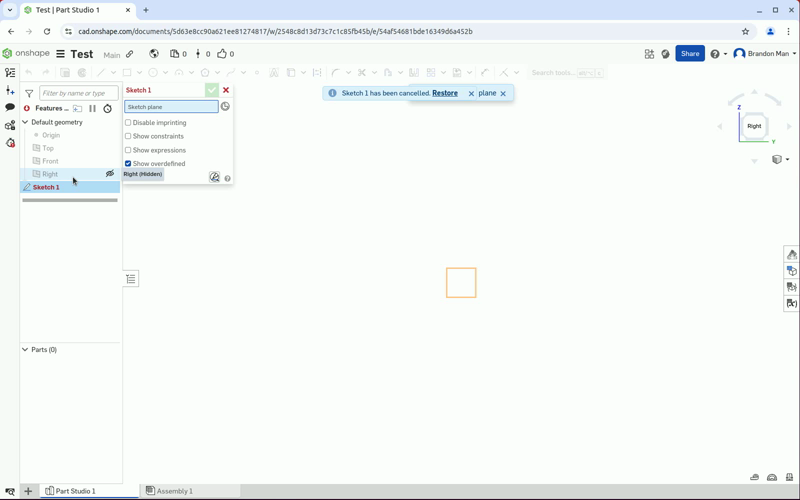
click(73, 176)
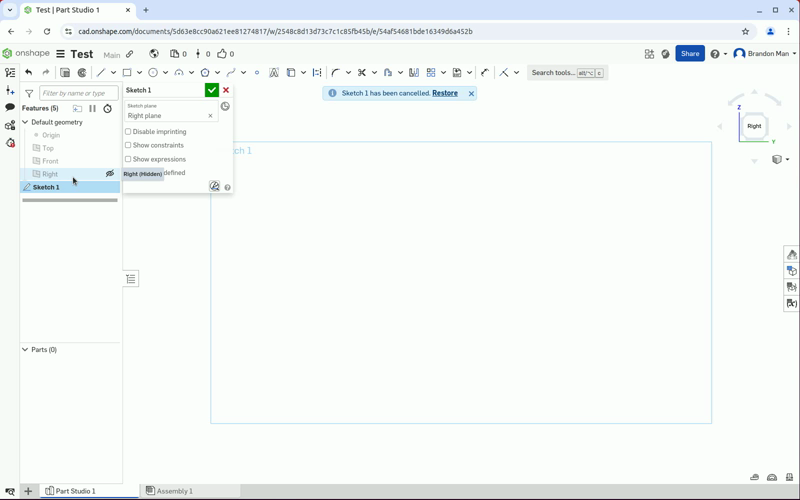
mouse_move(73, 352)
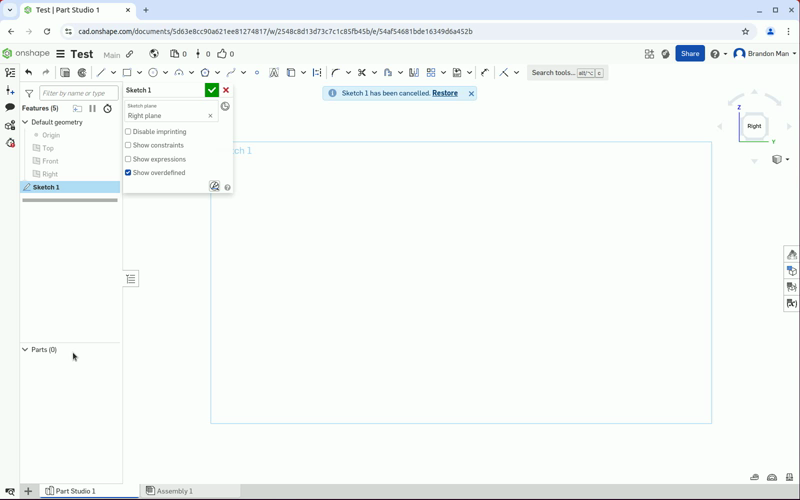
key(y)
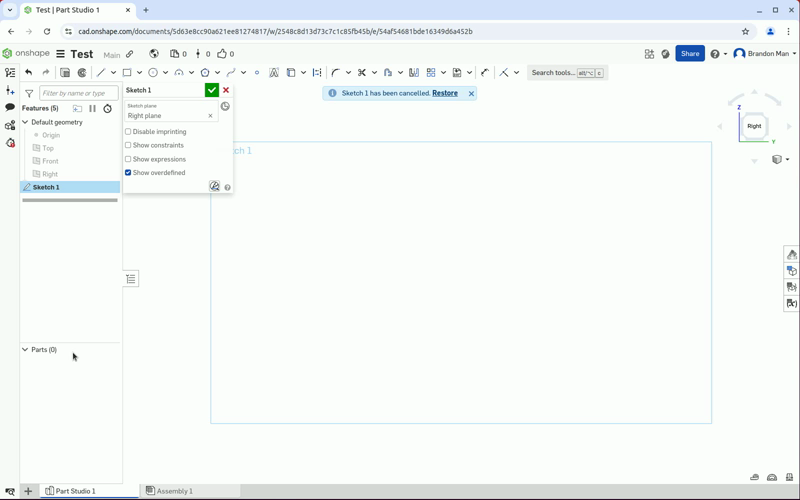
key(l)
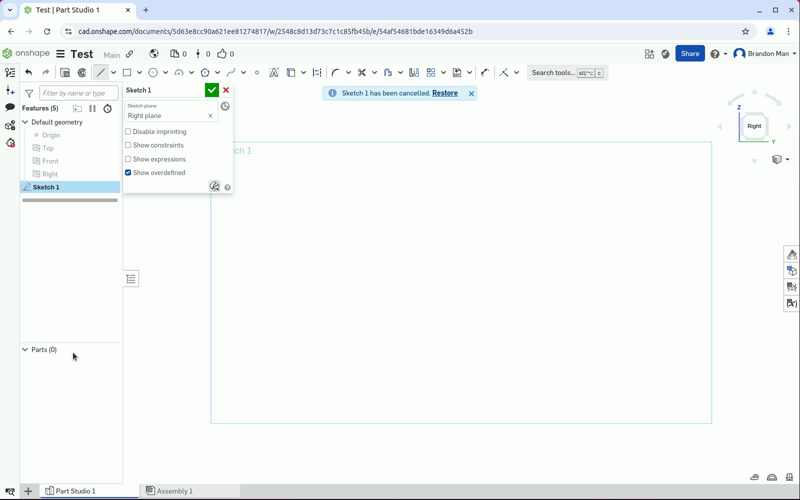
key_down(shift)
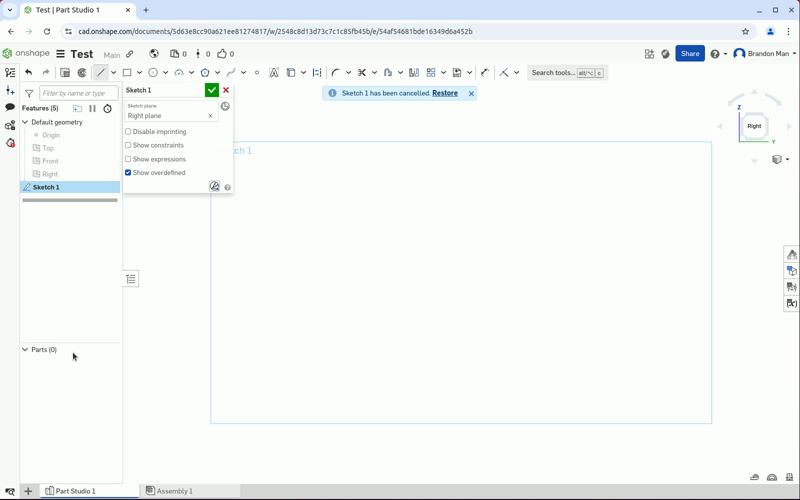
mouse_move(348, 282)
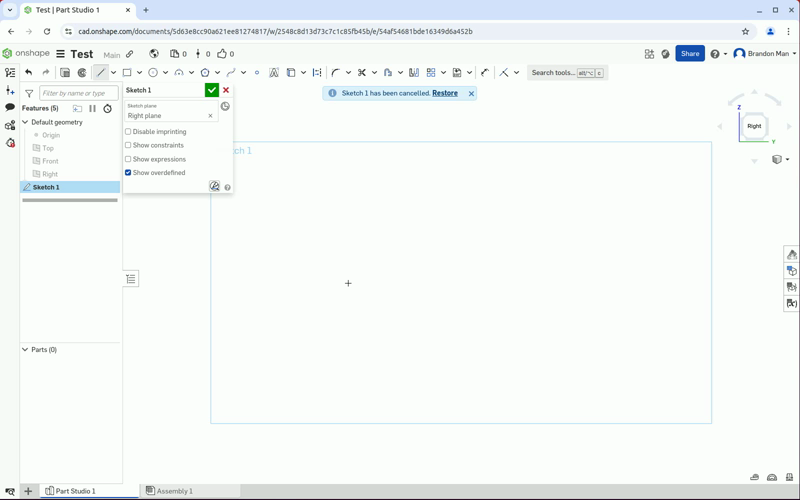
click(348, 282)
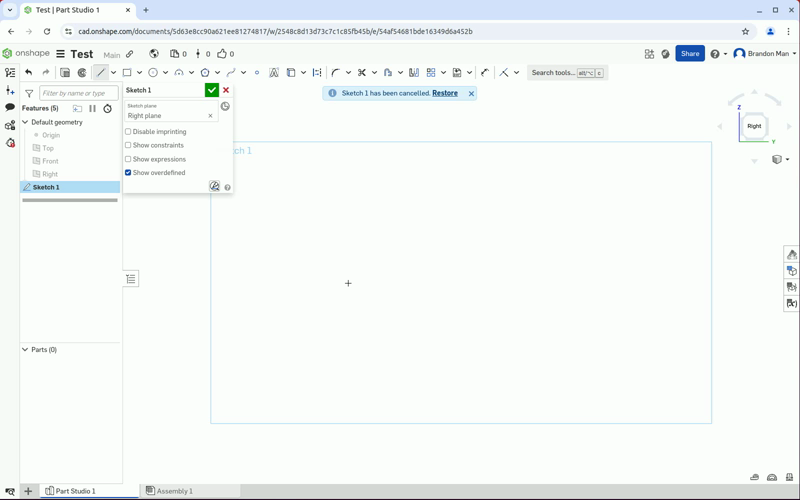
key_up(shift)
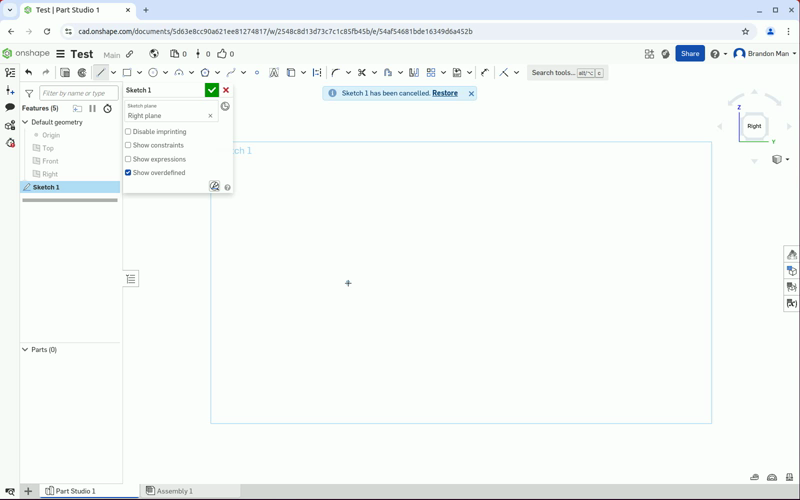
key_down(shift)
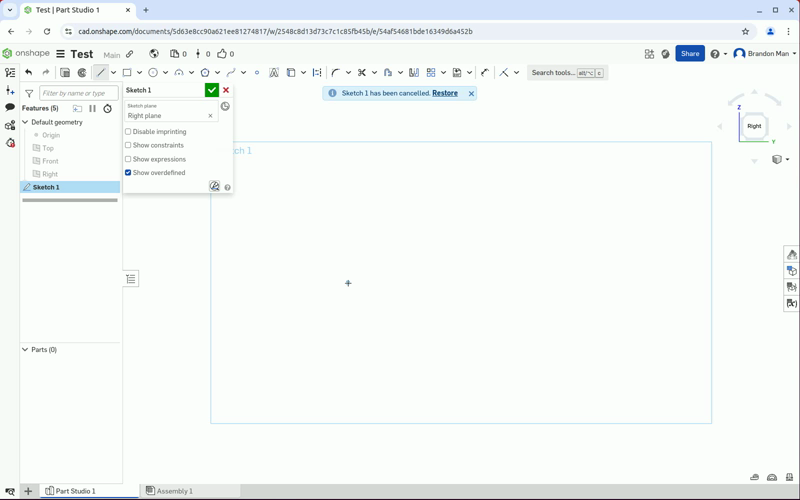
mouse_move(460, 282)
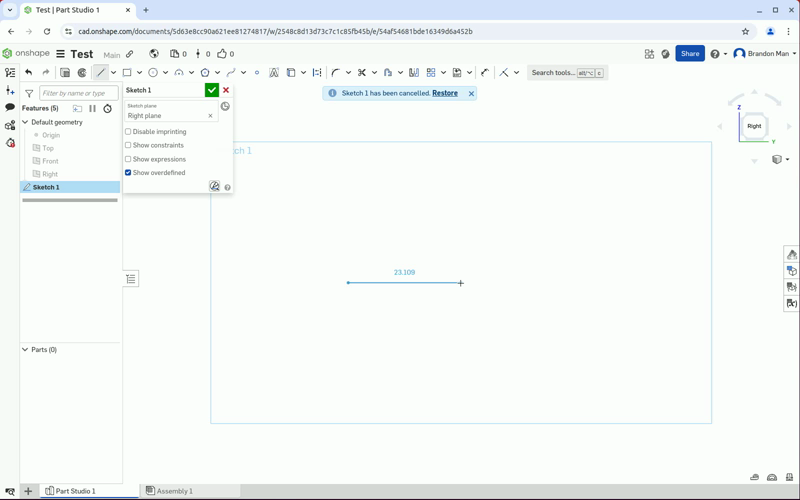
click(460, 282)
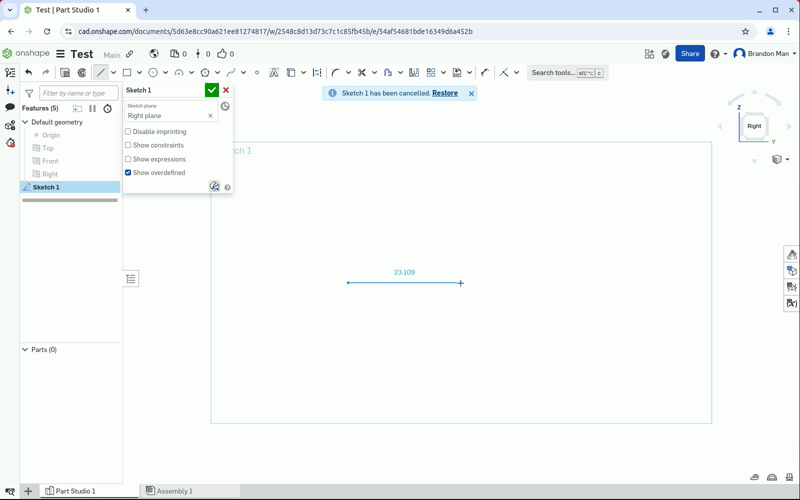
key_up(shift)
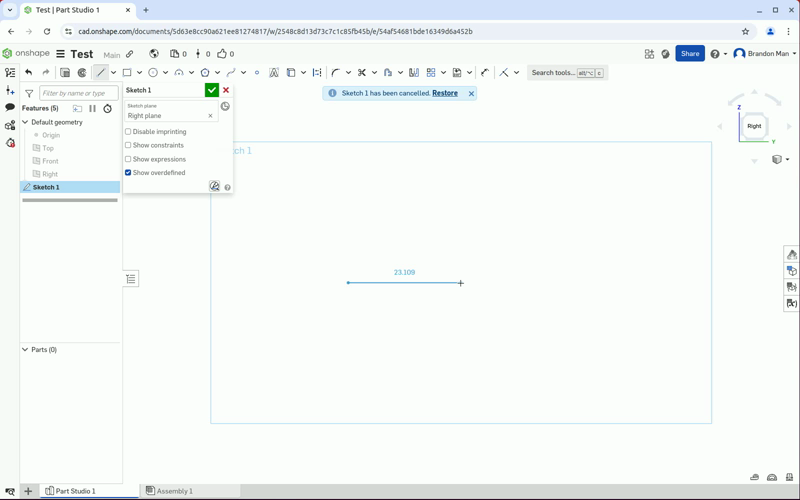
key_down(shift)
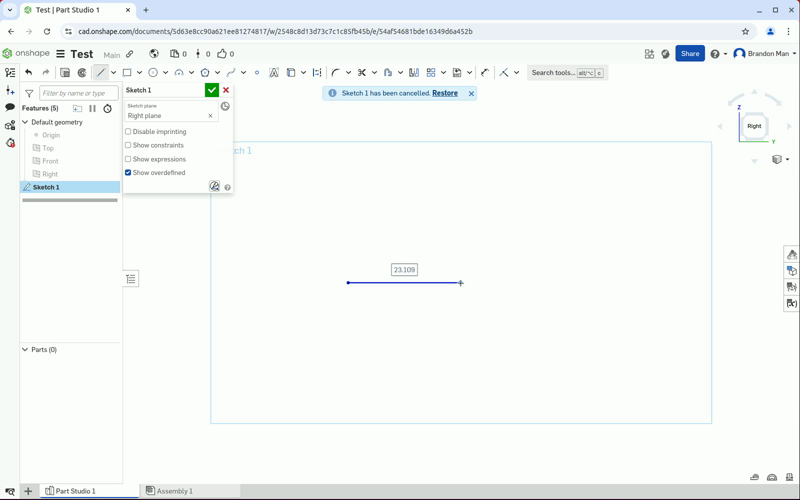
mouse_move(460, 170)
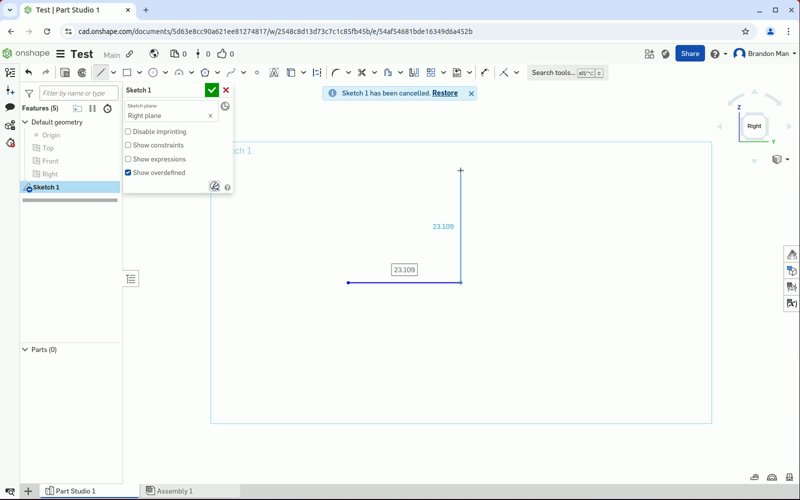
click(460, 170)
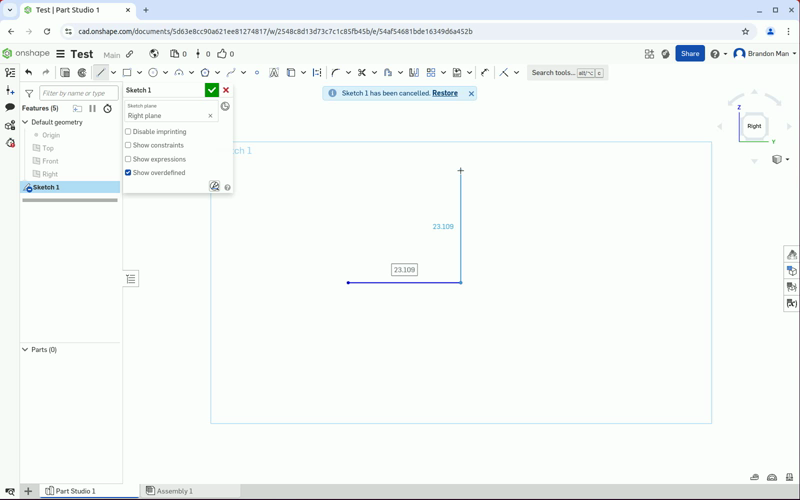
key_up(shift)
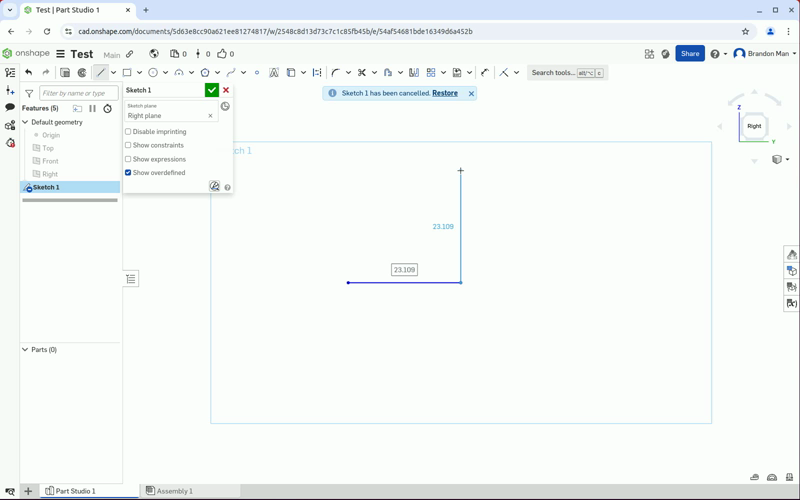
key_down(shift)
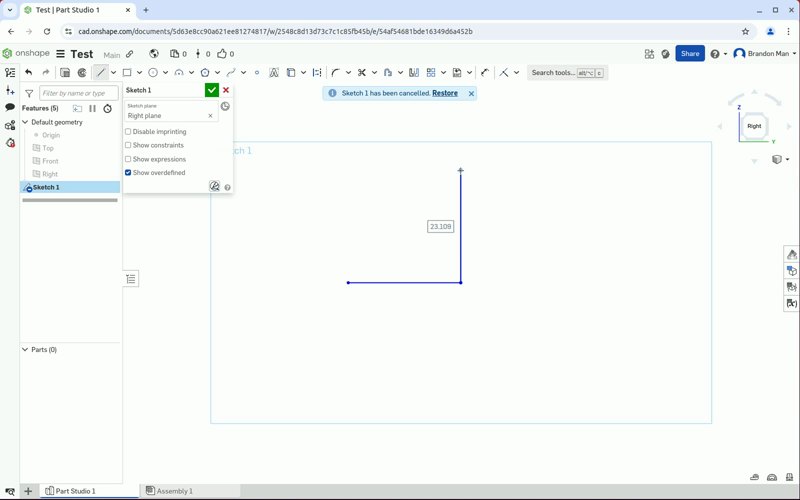
mouse_move(348, 282)
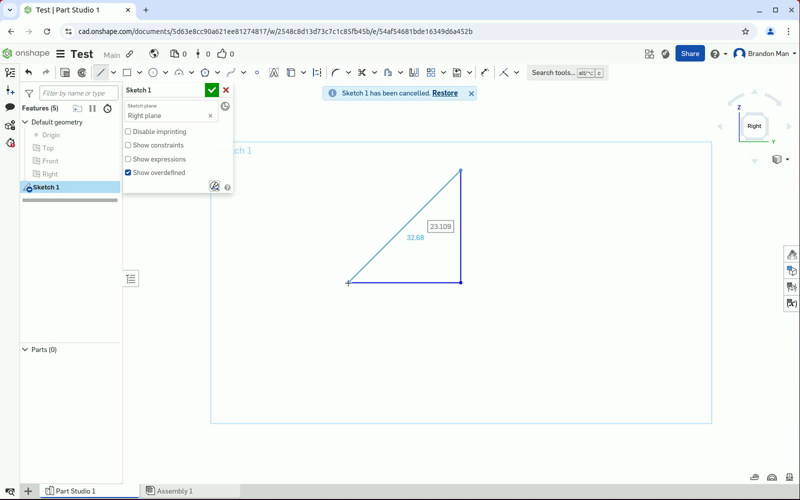
key_up(shift)
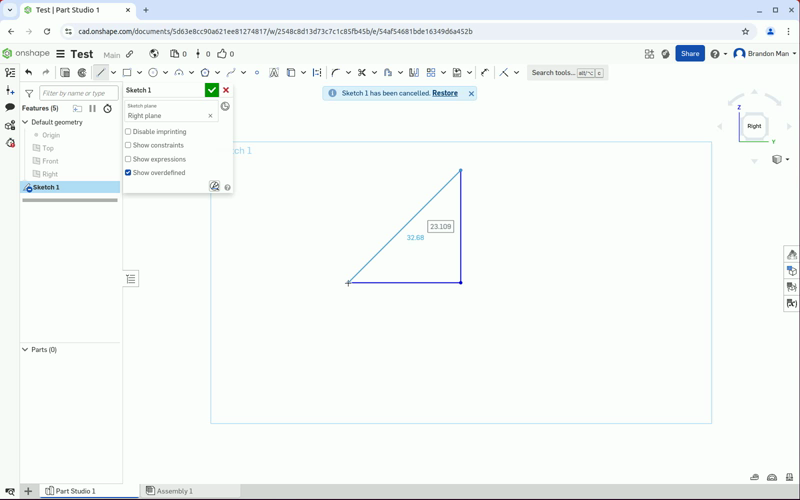
click(348, 282)
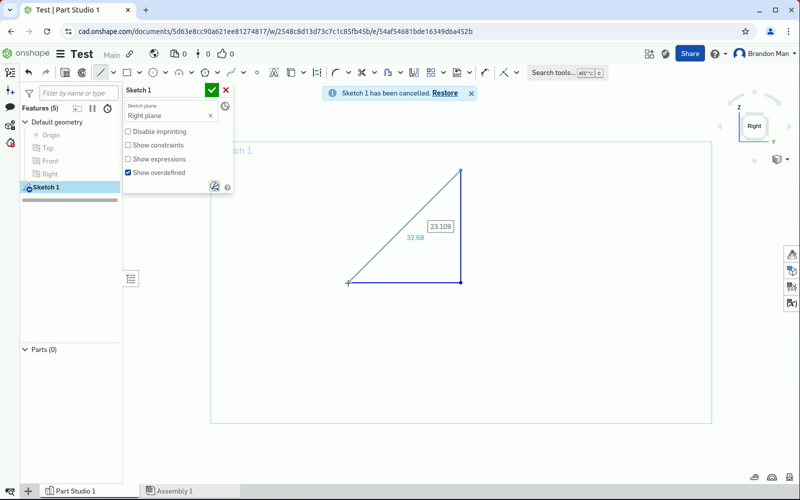
key(esc)
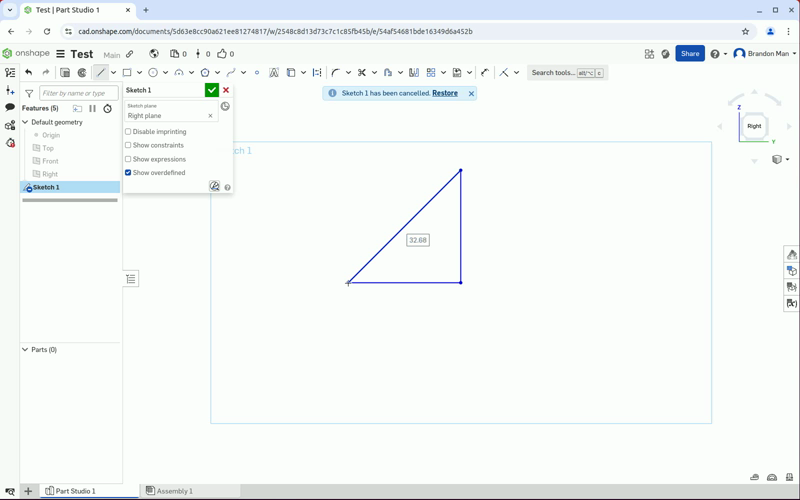
mouse_move(400, 258)
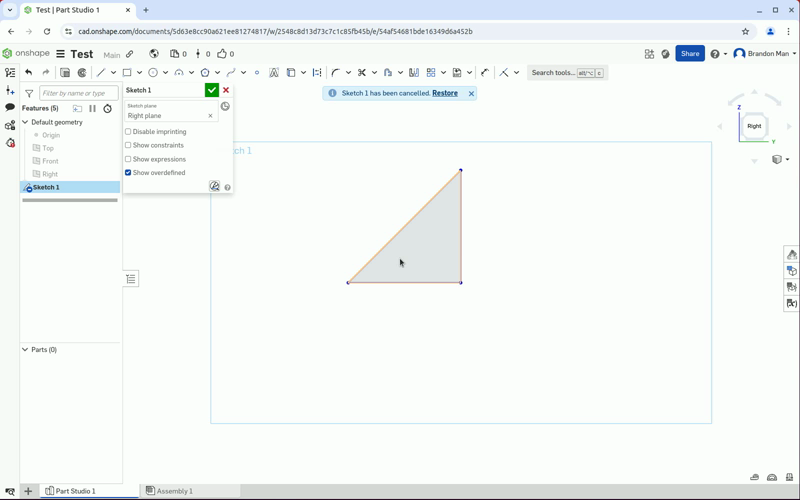
click(400, 258)
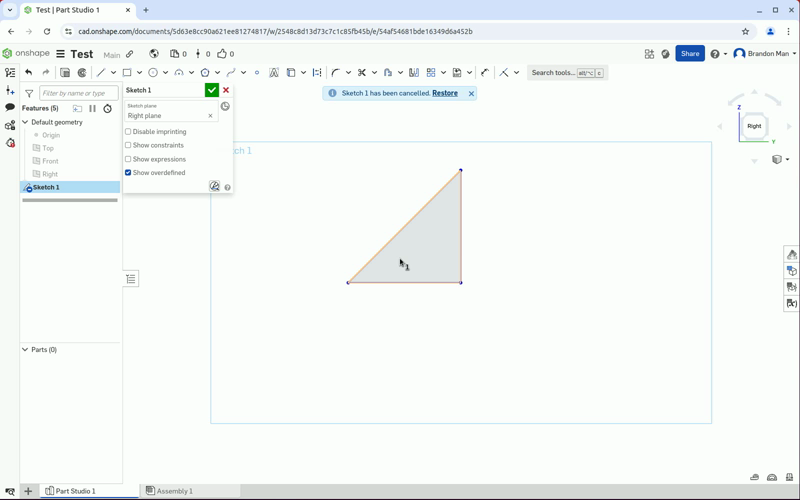
mouse_move(73, 352)
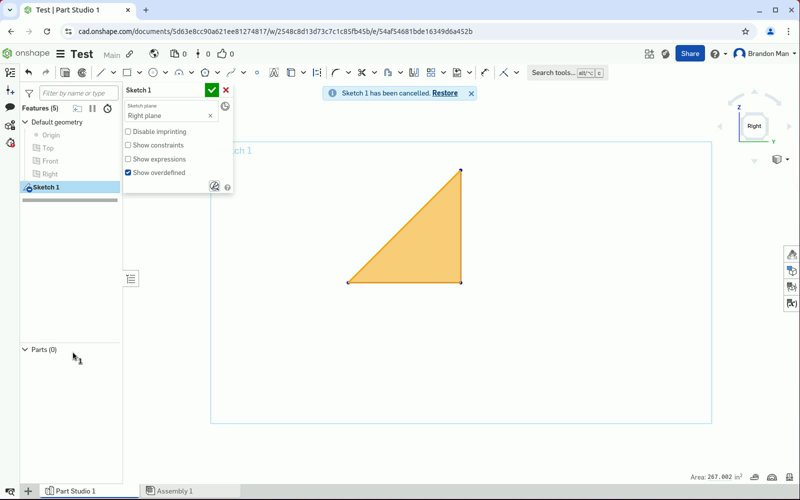
key(shift+y)
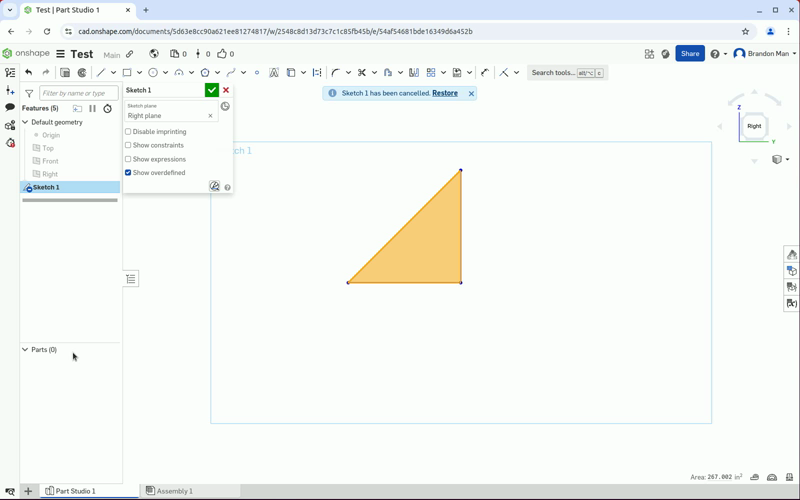
key(shift+e)
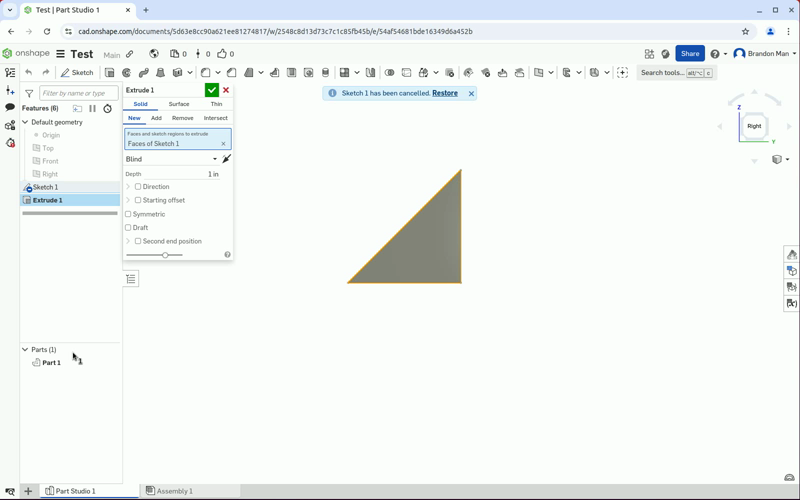
mouse_move(143, 106)
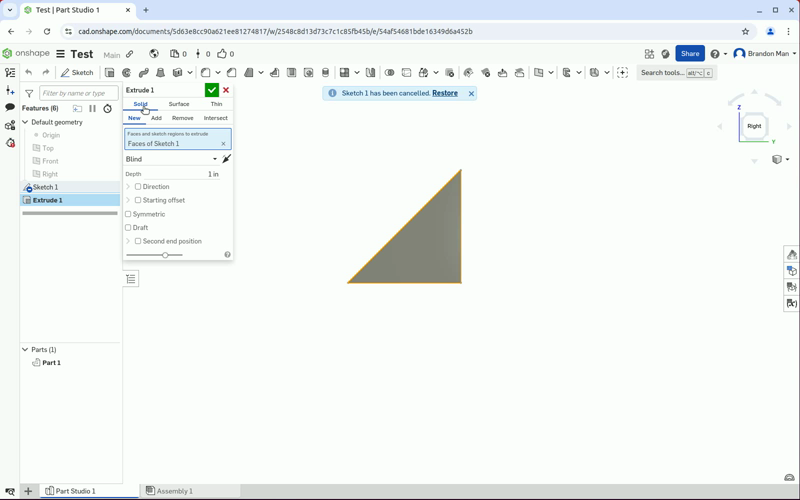
click(143, 106)
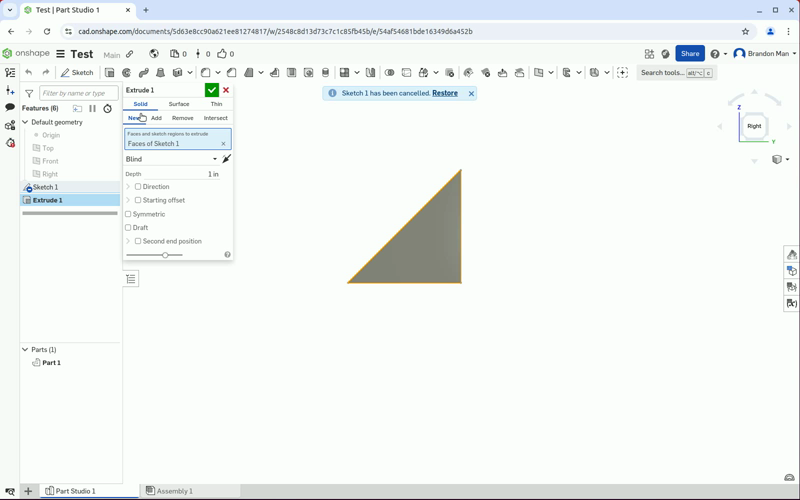
mouse_move(137, 120)
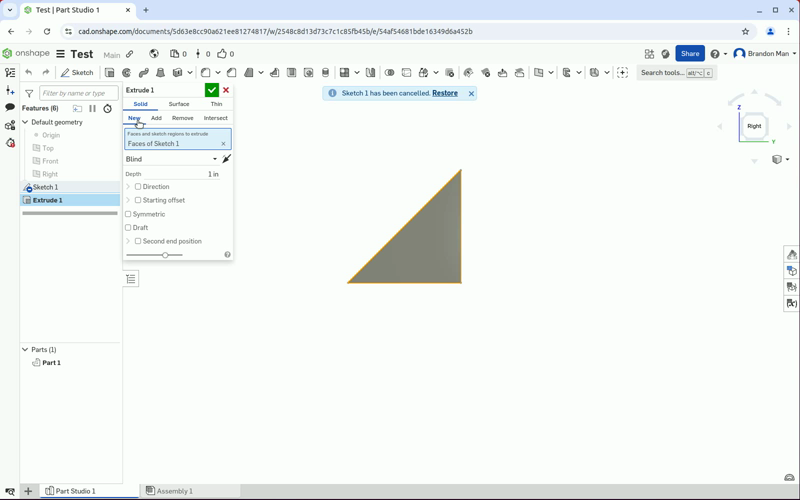
click(137, 120)
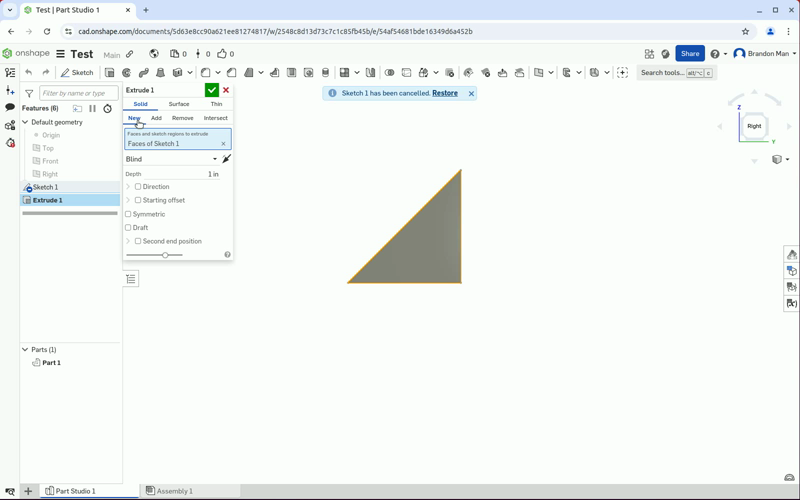
key(tab, 4)
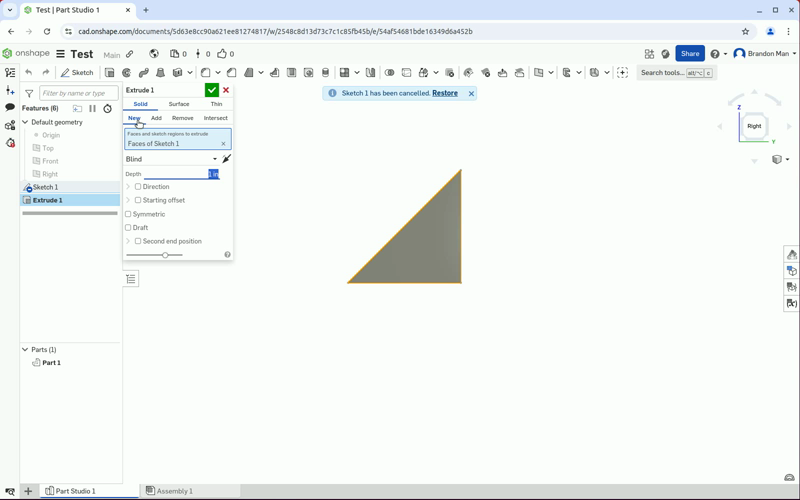
text(34.662)
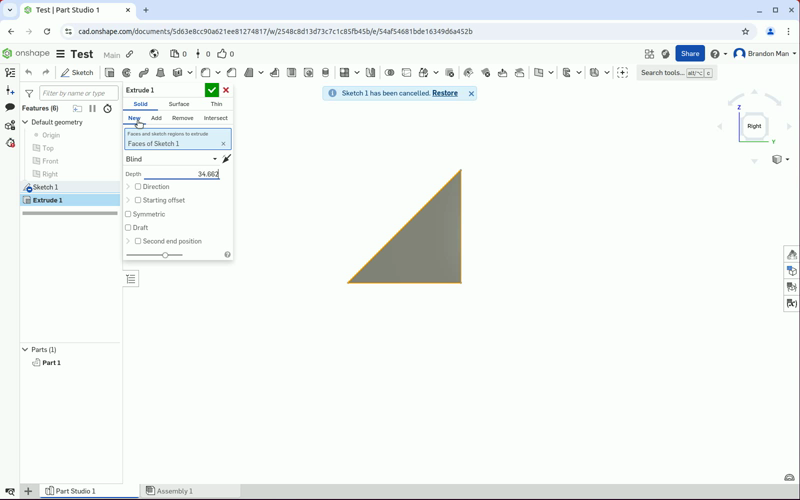
key(tab, 3)
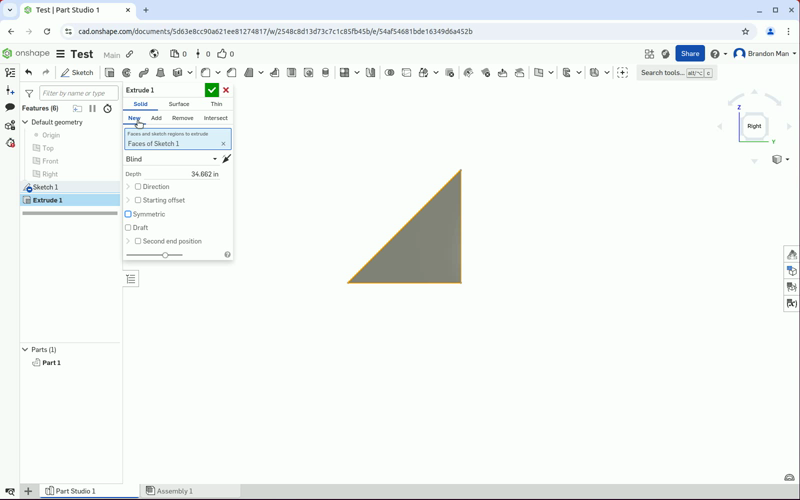
key(space)
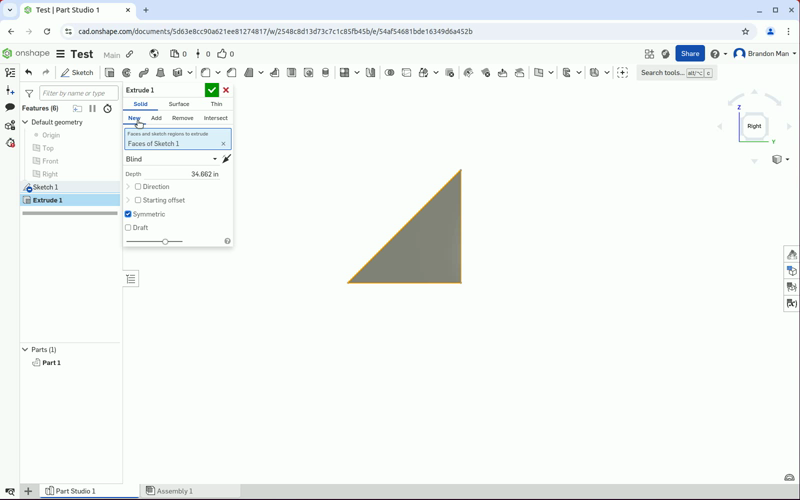
key(enter)
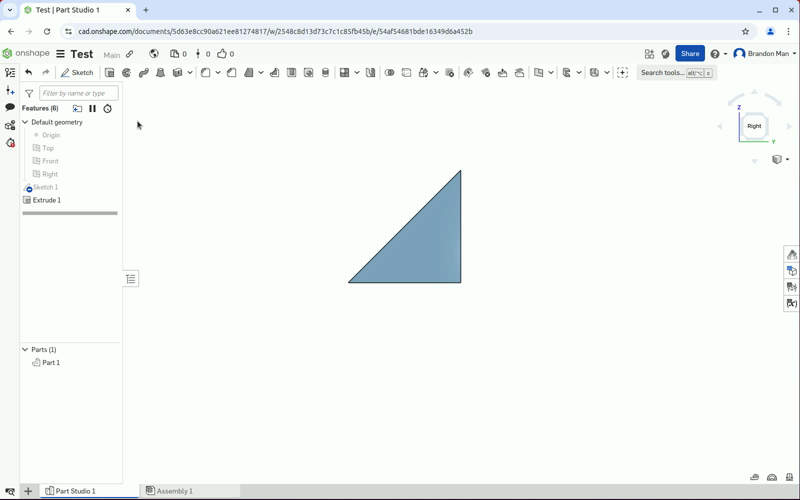
key(shift+h)
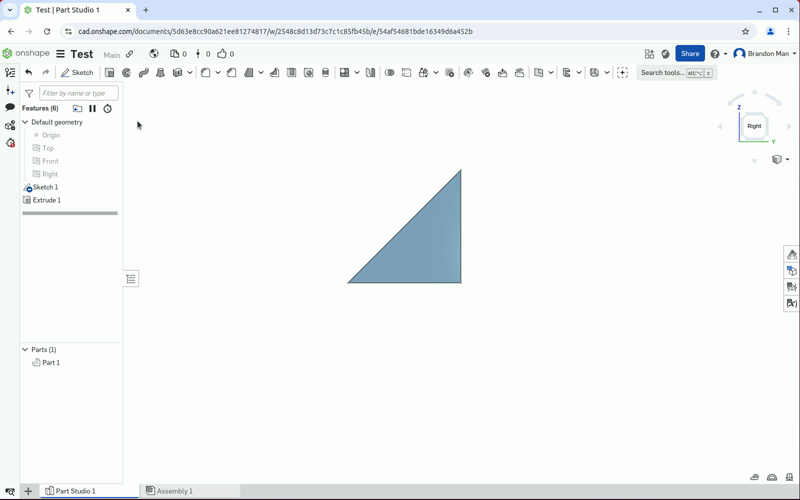
key(shift+h)
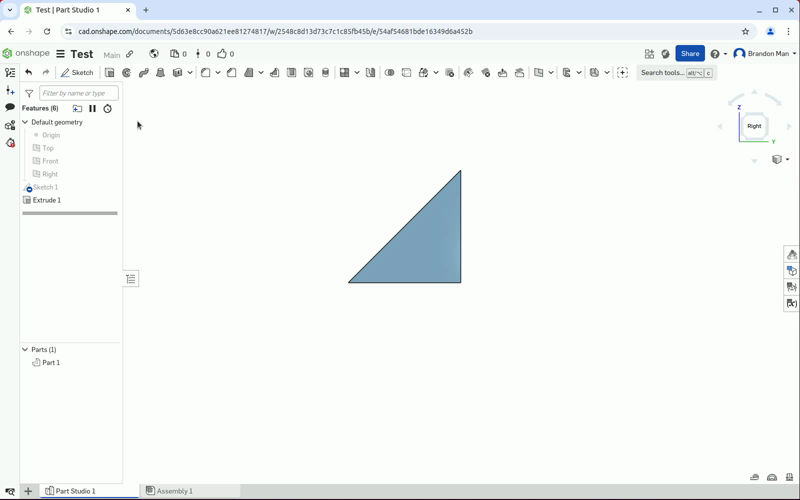
mouse_move(73, 189)
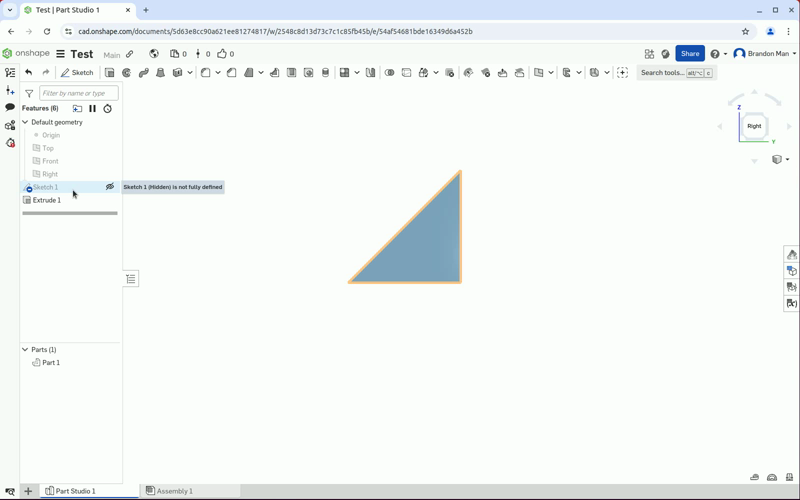
click(73, 189)
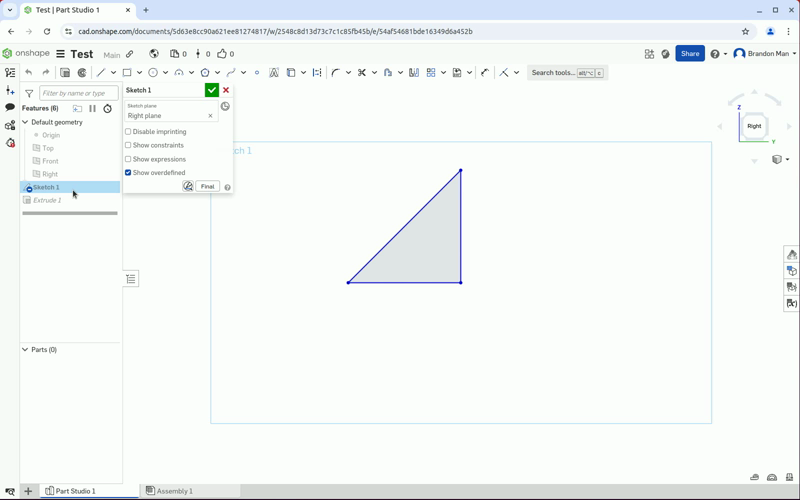
mouse_move(229, 92)
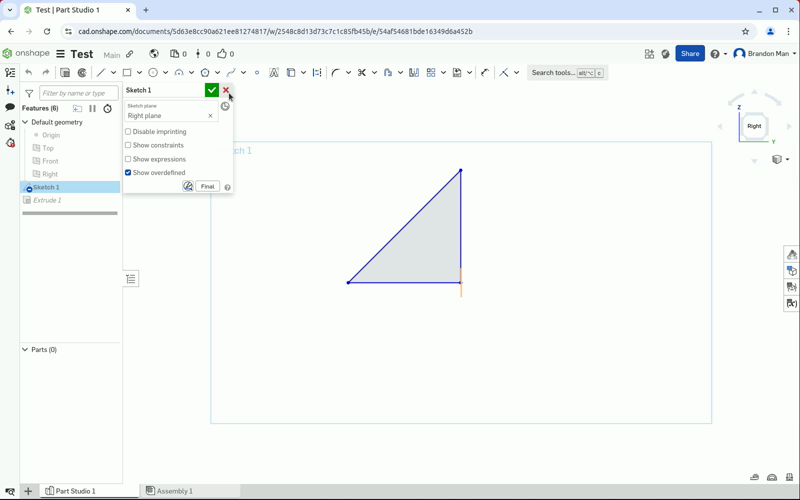
click(229, 92)
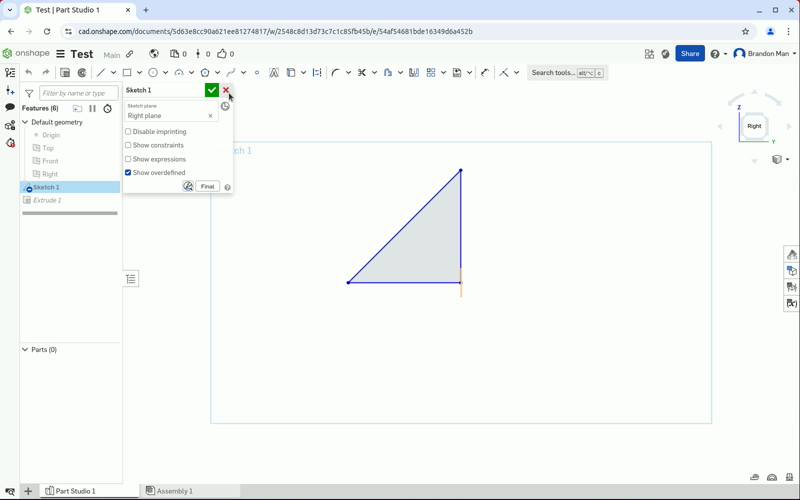
key(shift+s)
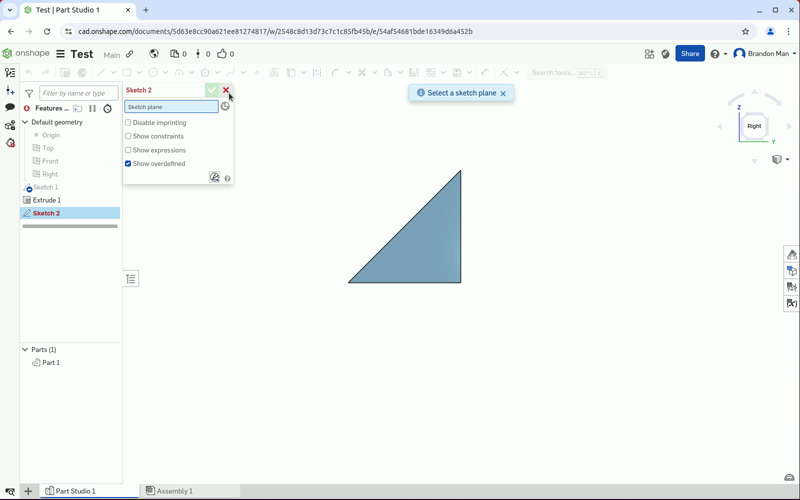
mouse_move(73, 176)
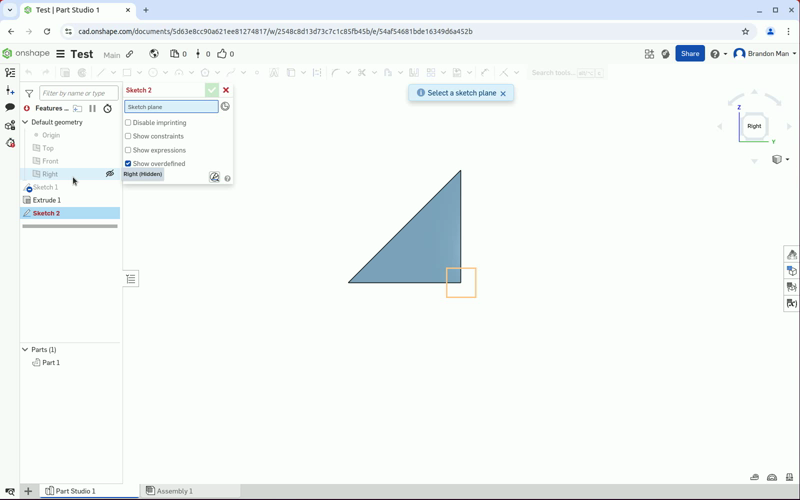
click(73, 176)
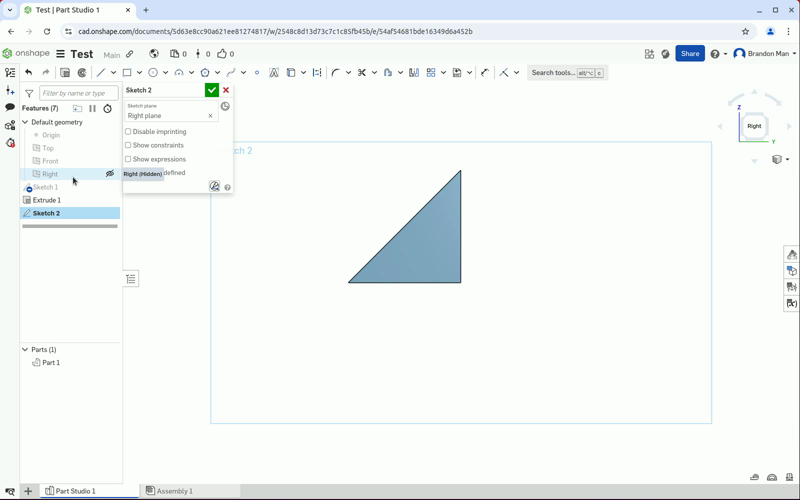
mouse_move(73, 352)
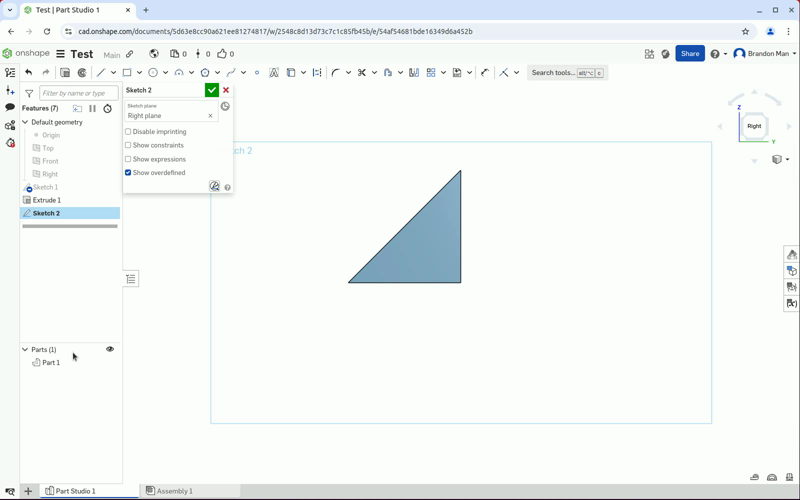
key(y)
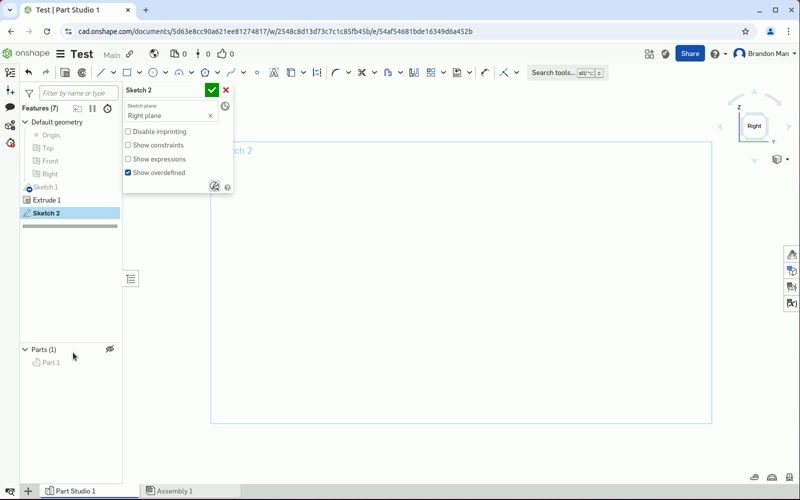
key(l)
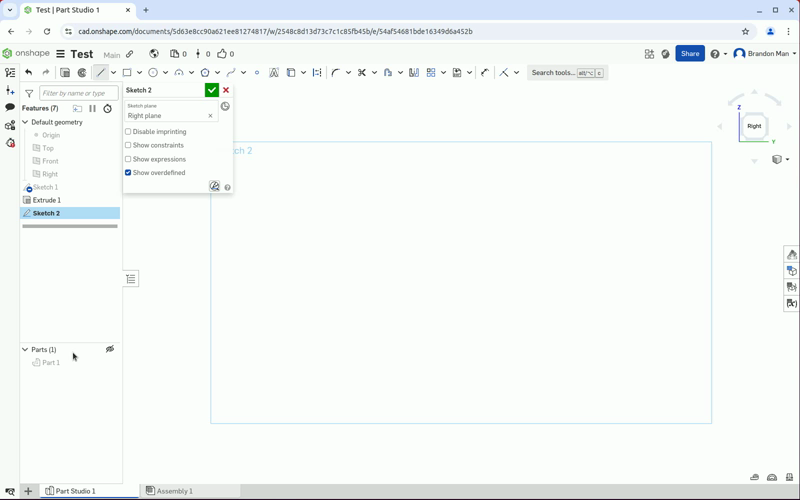
key_down(shift)
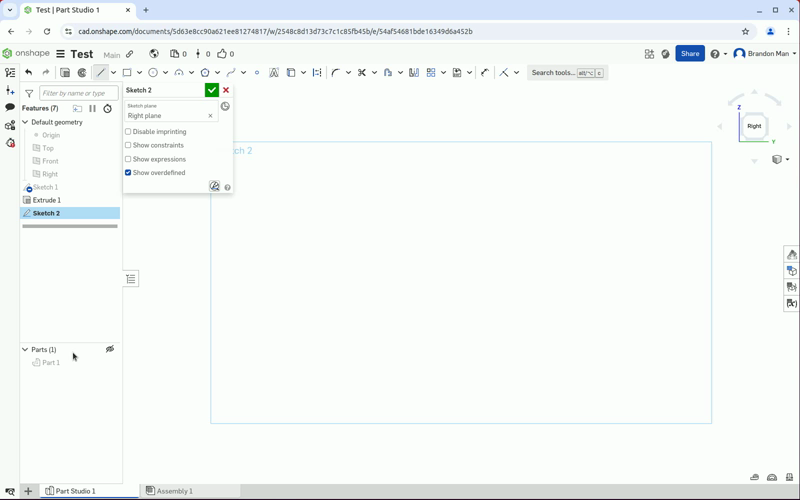
mouse_move(348, 282)
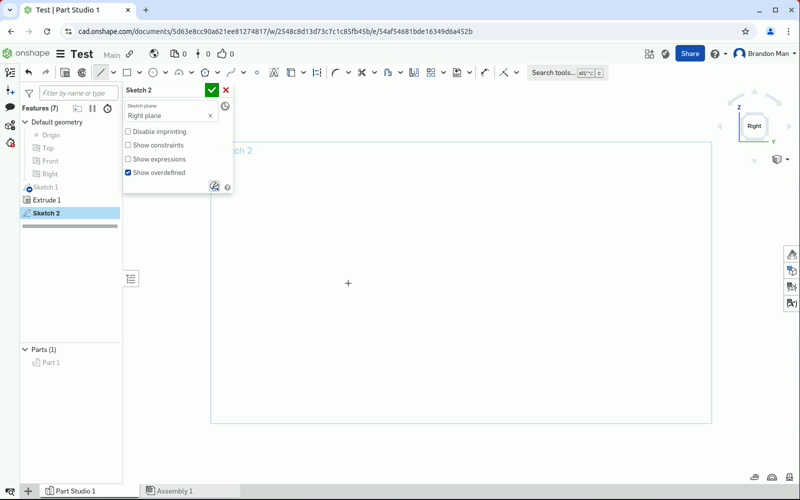
click(348, 282)
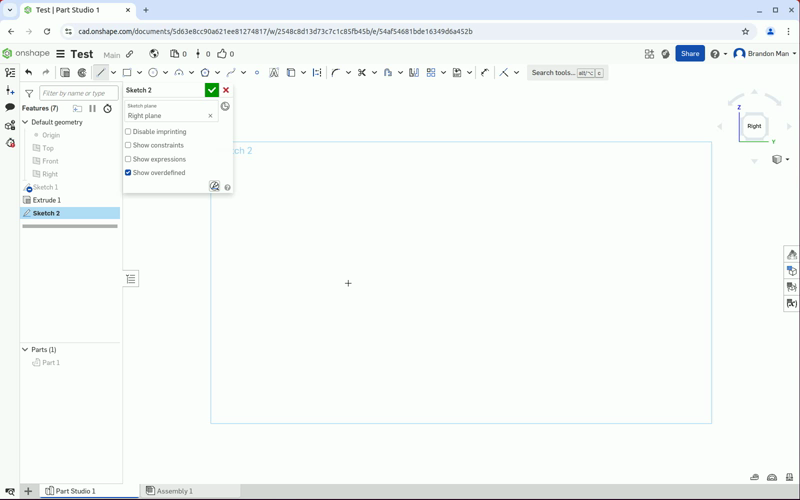
key_up(shift)
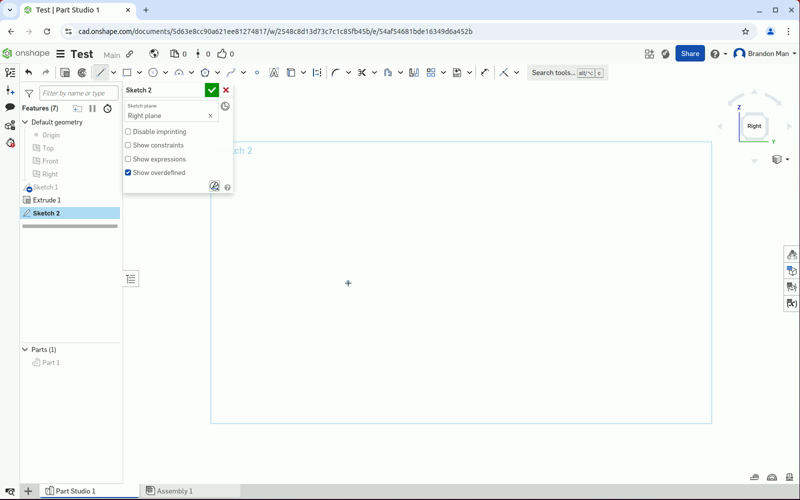
key_down(shift)
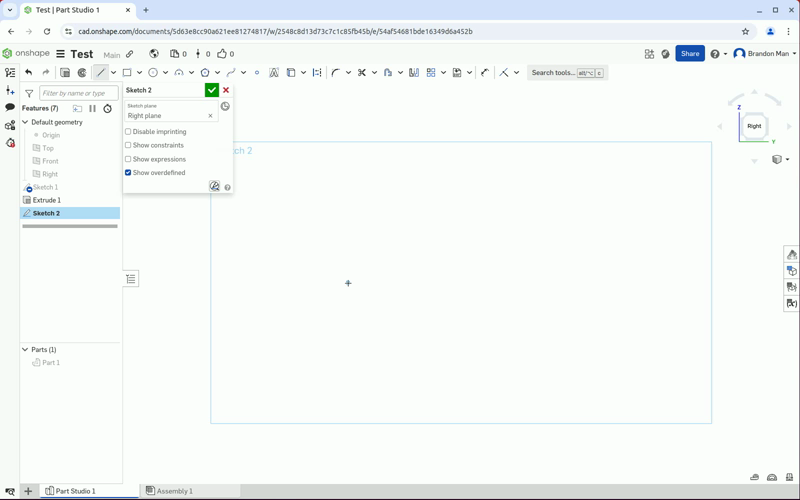
mouse_move(378, 282)
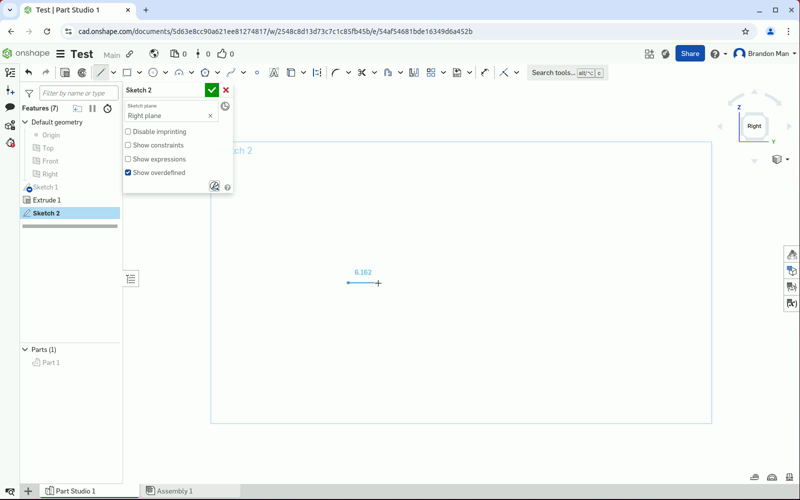
mouse_move(404, 282)
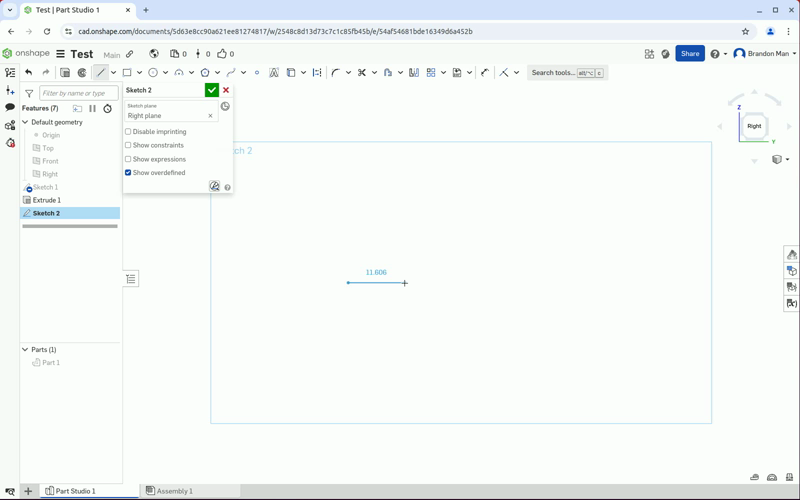
click(404, 282)
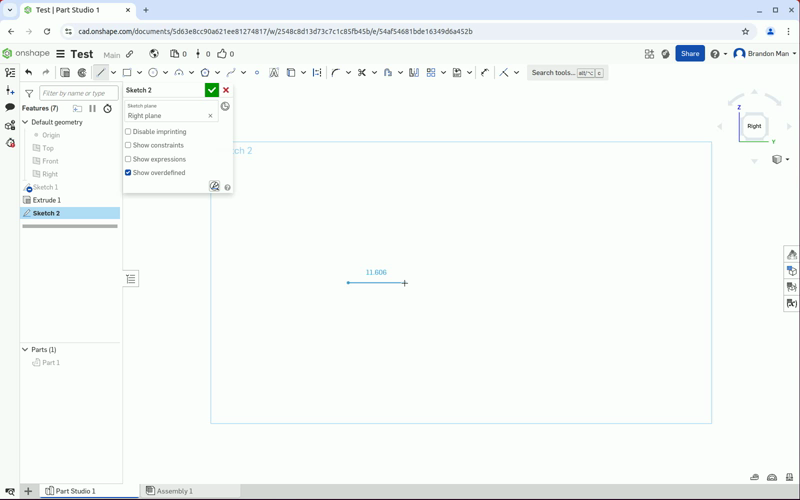
key_up(shift)
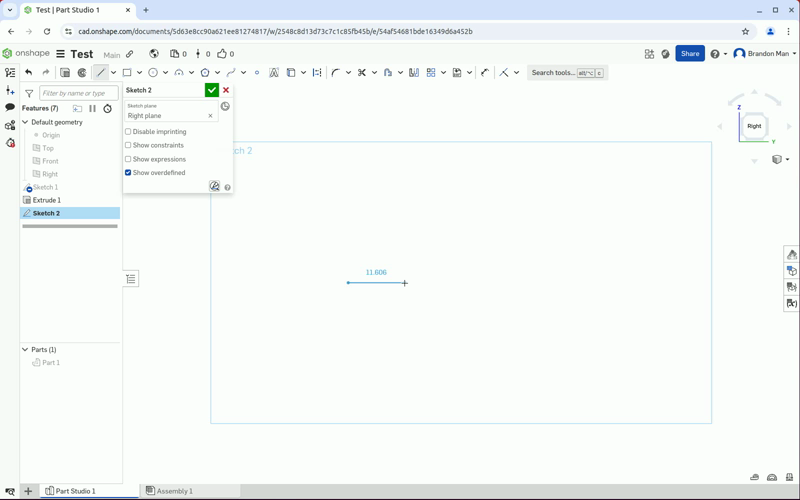
key_down(shift)
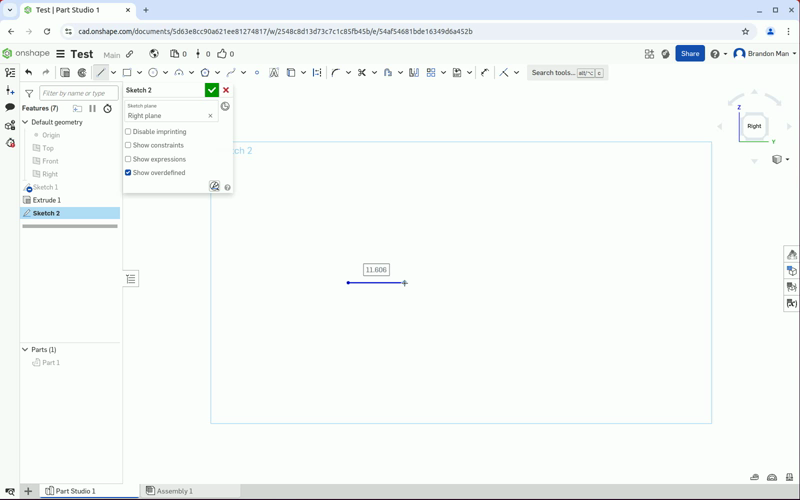
mouse_move(434, 282)
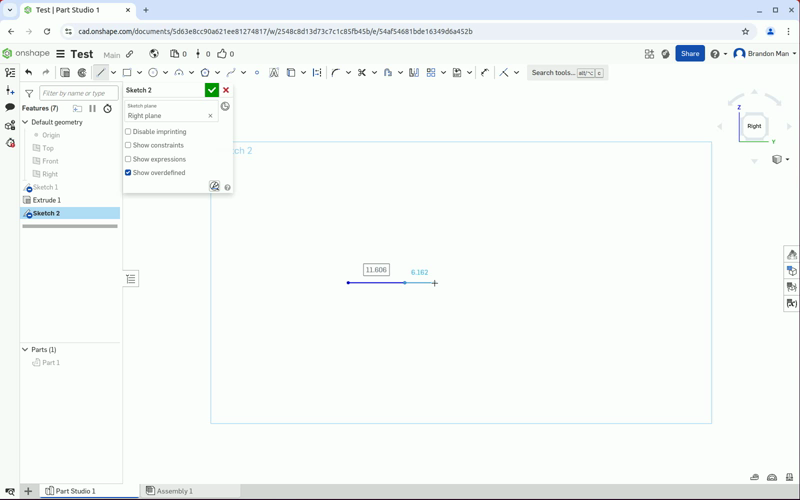
mouse_move(404, 226)
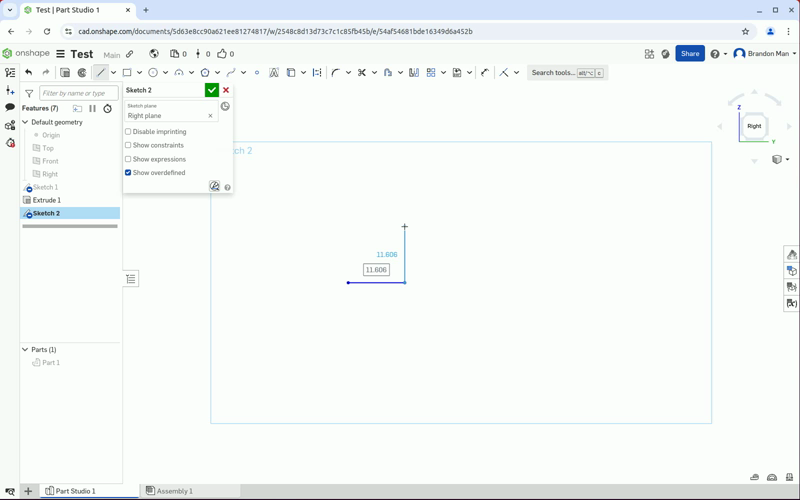
click(404, 226)
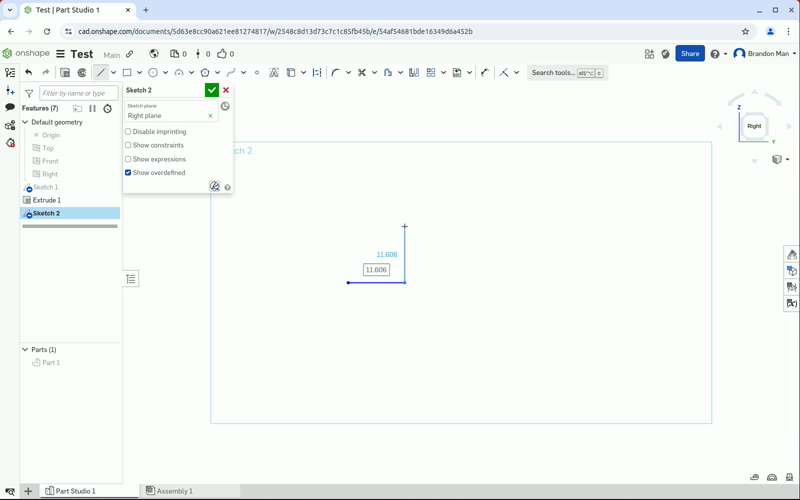
key_up(shift)
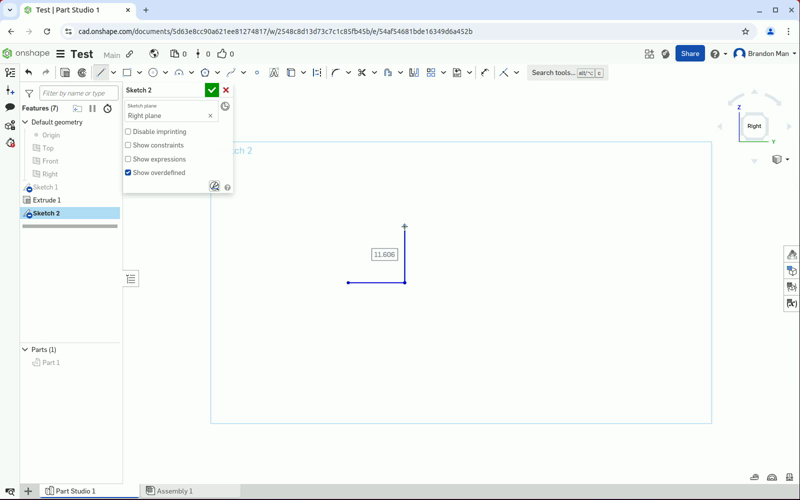
key_down(shift)
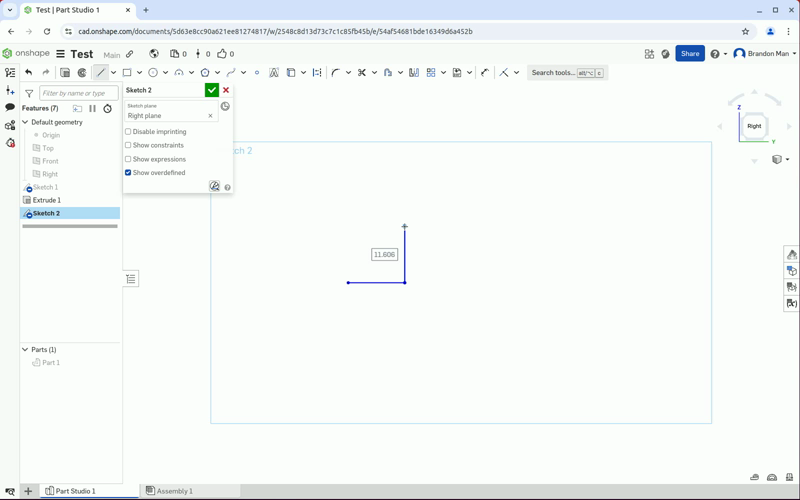
mouse_move(348, 282)
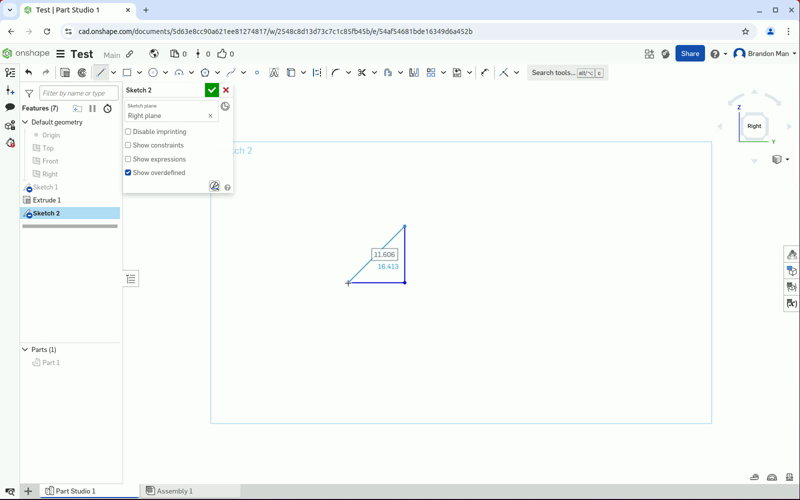
key_up(shift)
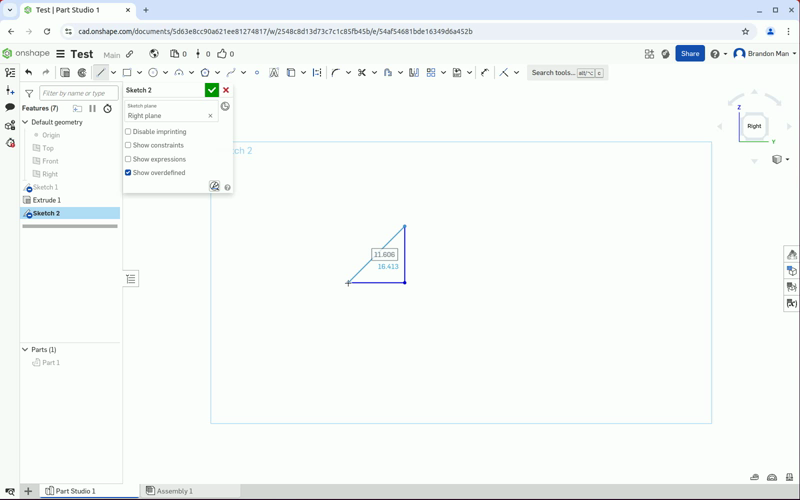
click(348, 282)
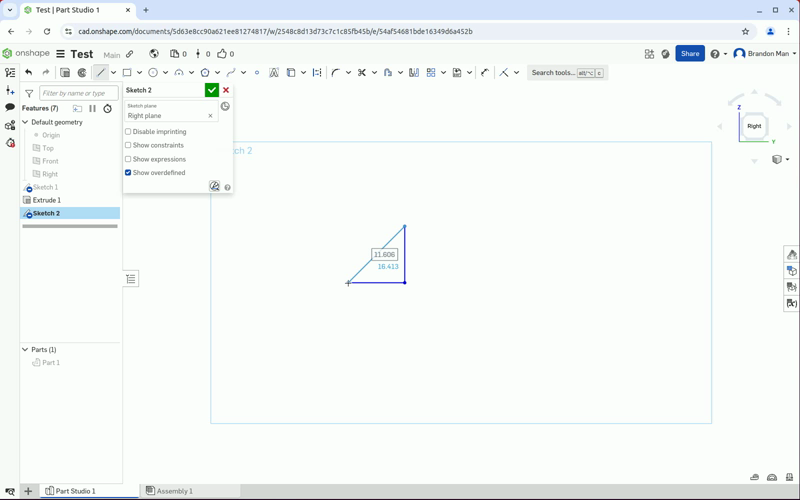
key(esc)
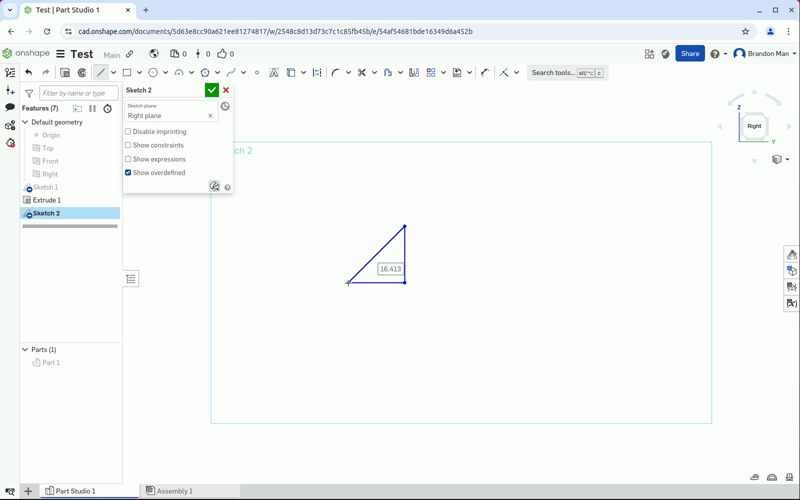
mouse_move(400, 248)
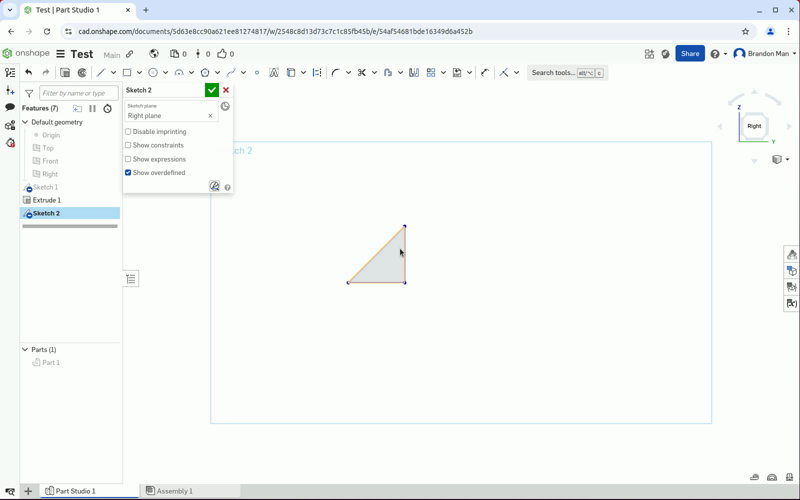
scroll(6)
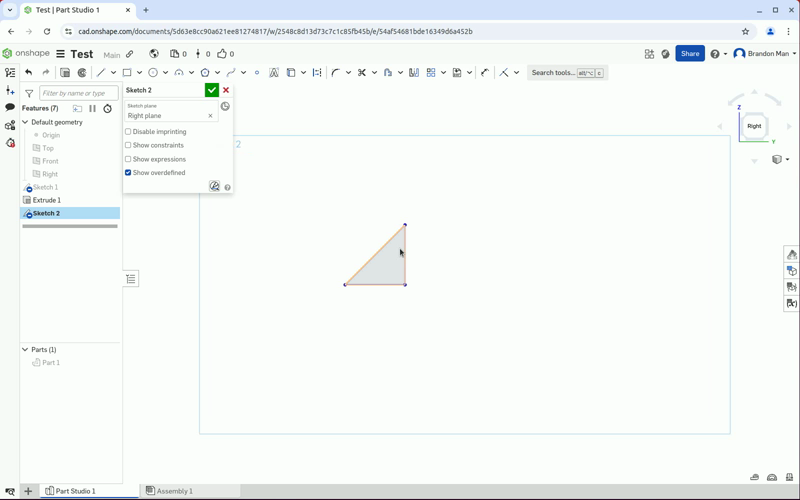
scroll(6)
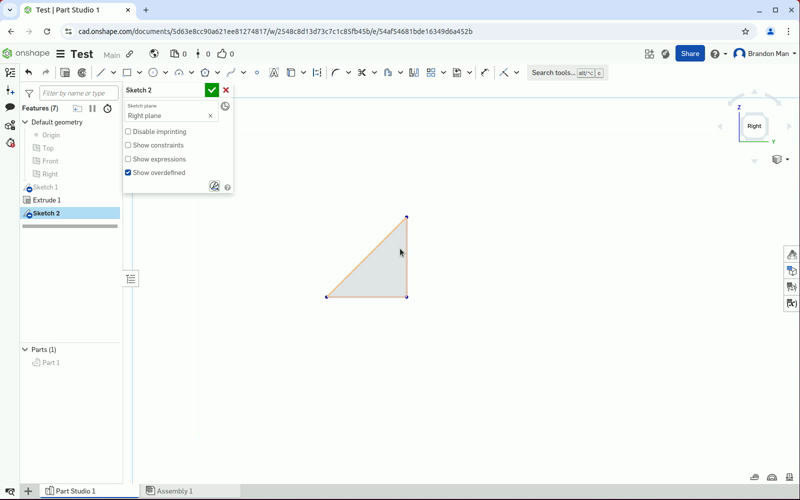
scroll(6)
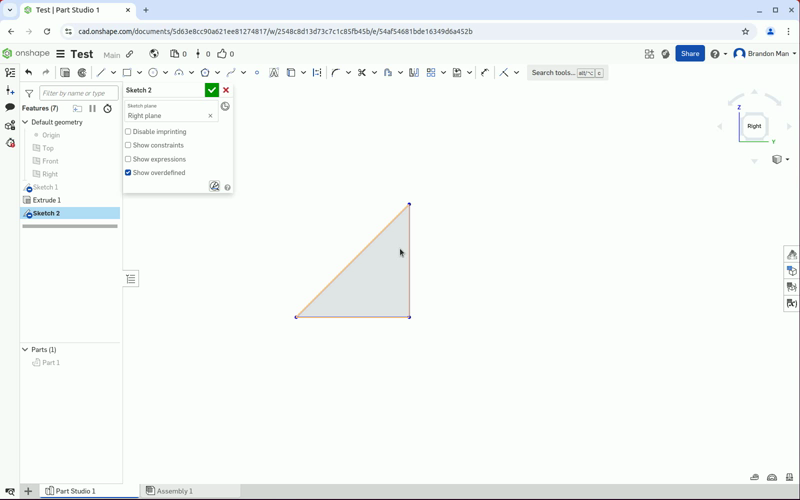
scroll(6)
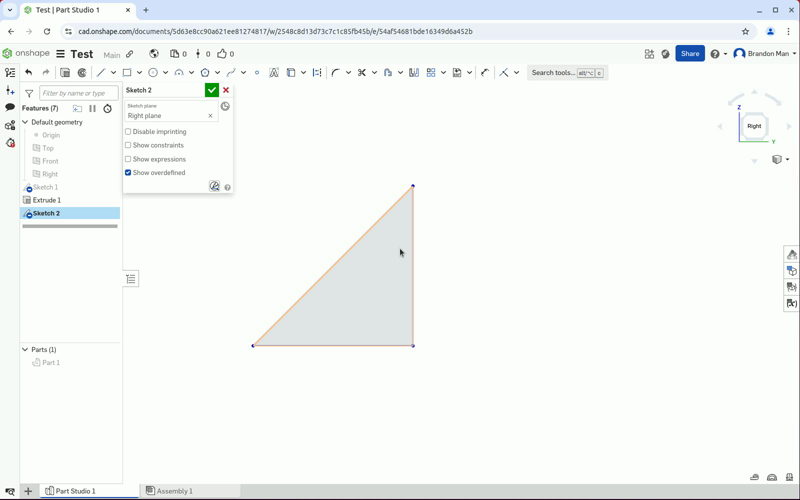
scroll(6)
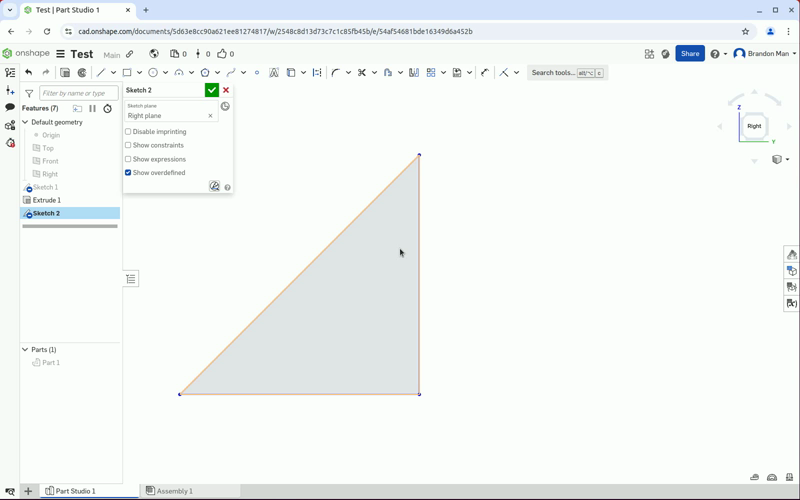
scroll(6)
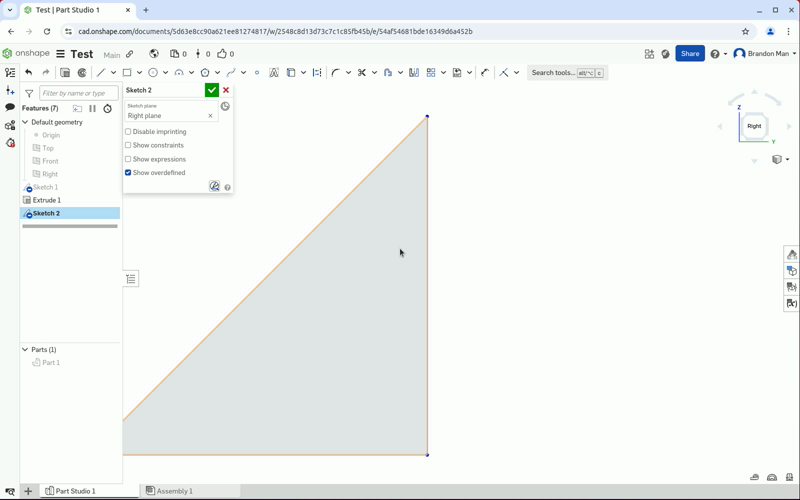
scroll(6)
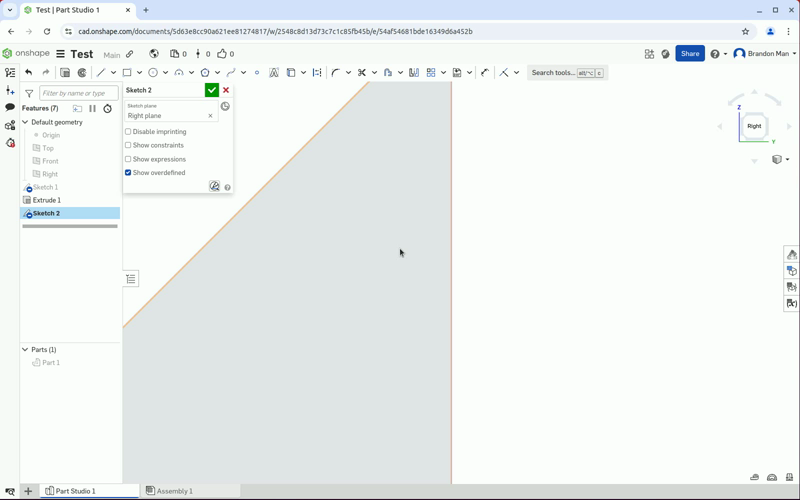
click(400, 248)
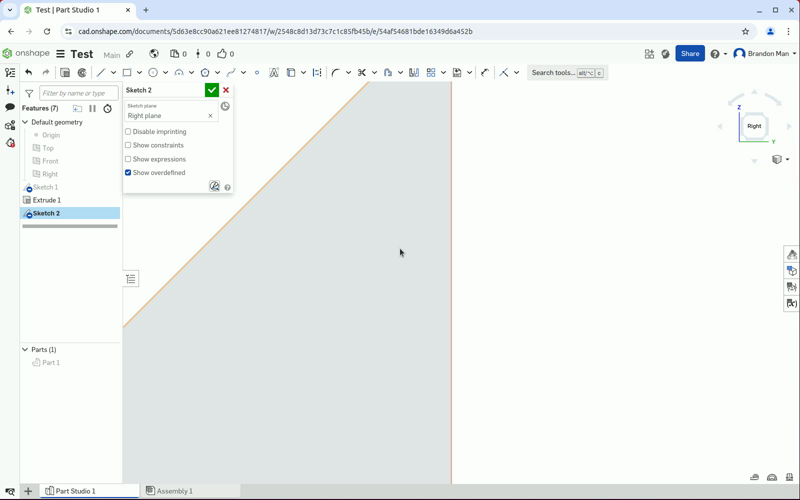
scroll(-6)
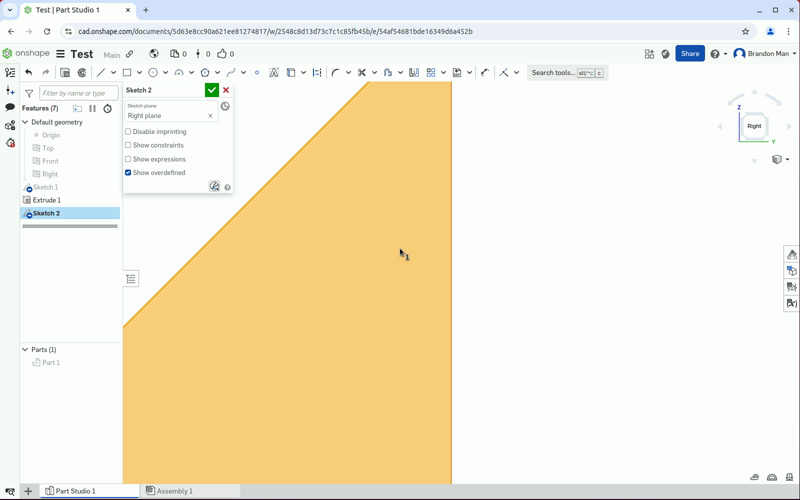
scroll(-6)
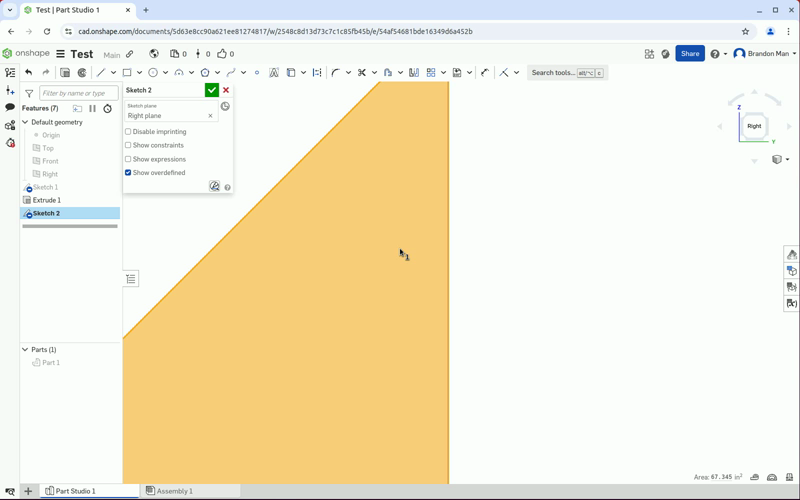
scroll(-6)
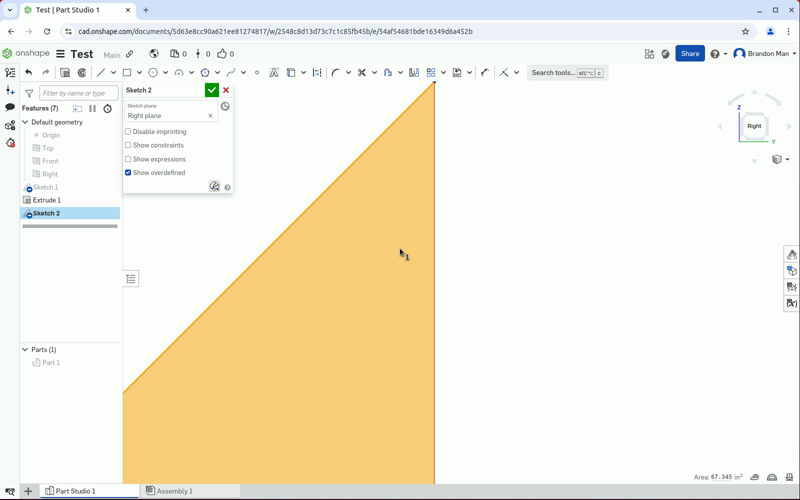
scroll(-6)
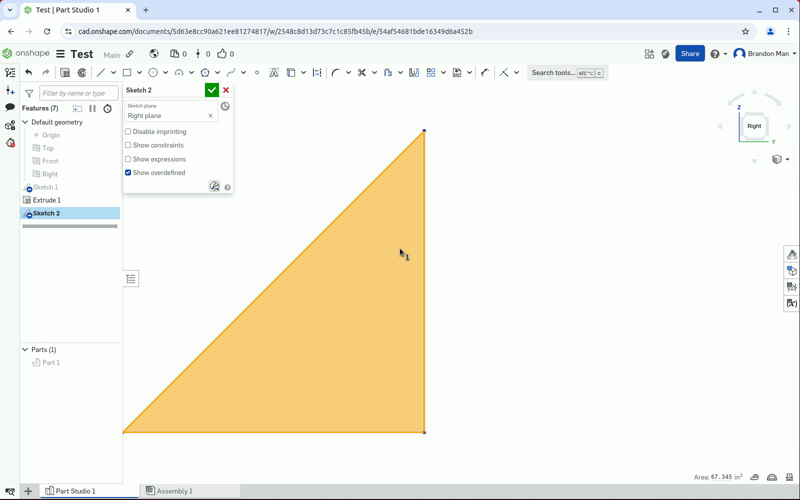
scroll(-6)
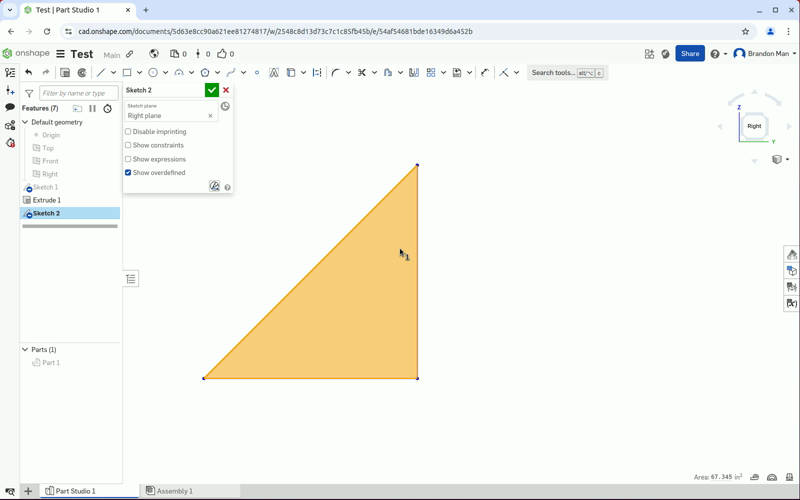
scroll(-6)
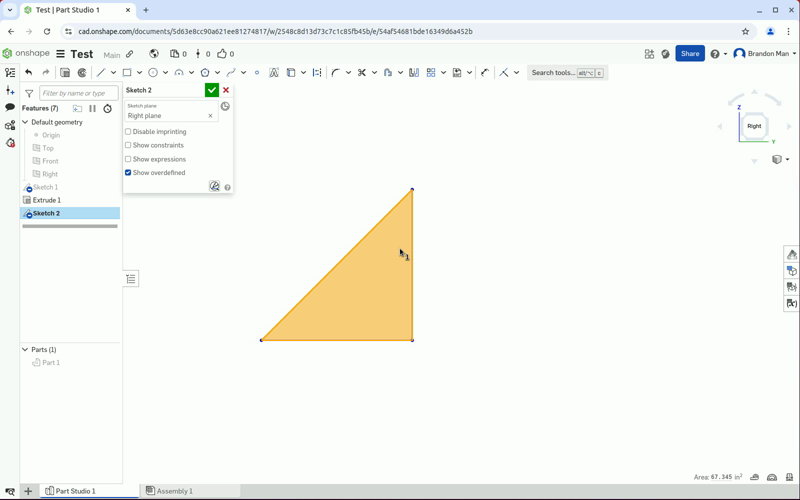
scroll(-6)
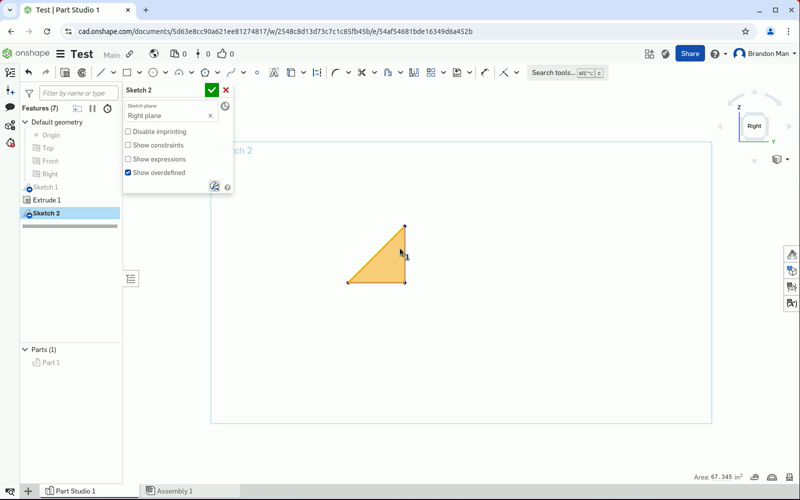
mouse_move(73, 352)
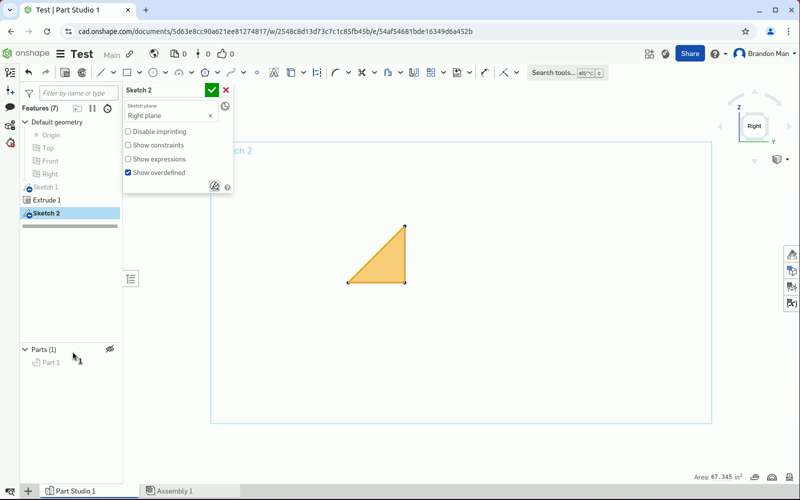
key(shift+y)
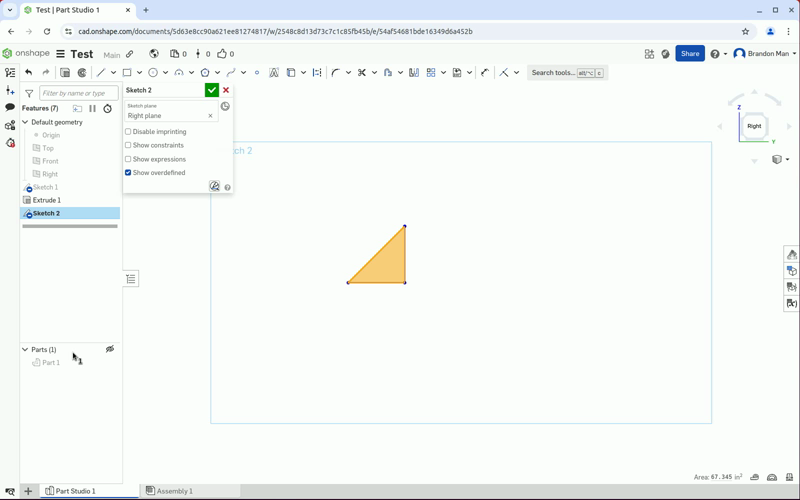
key(shift+e)
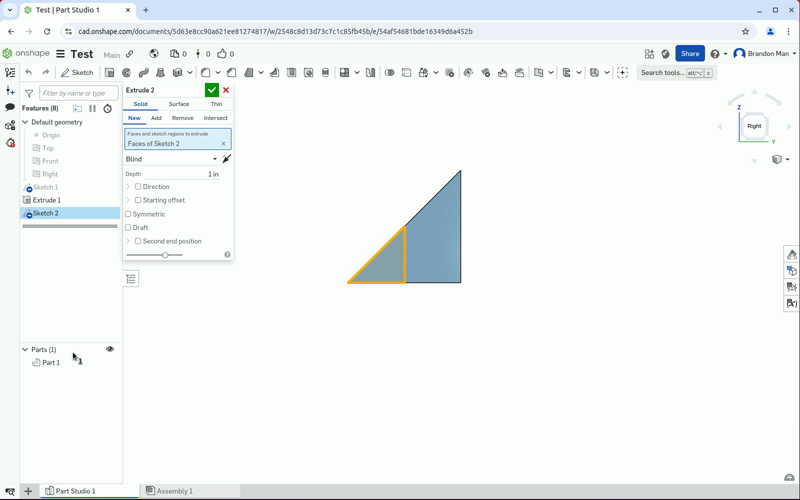
mouse_move(143, 106)
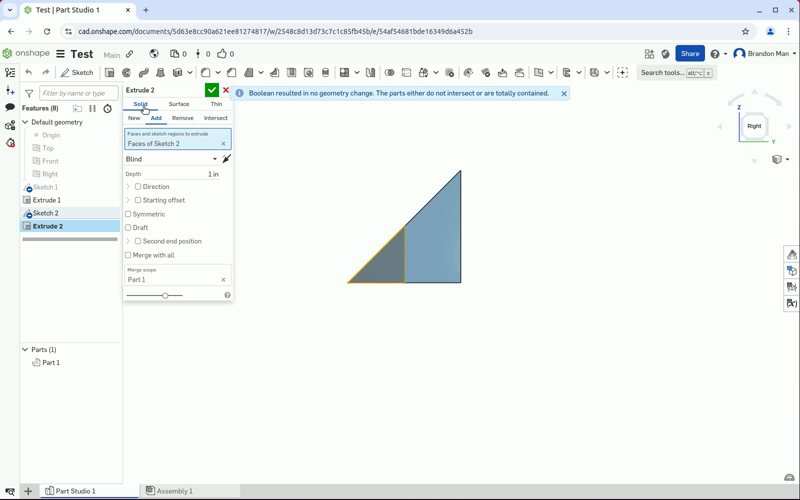
click(143, 106)
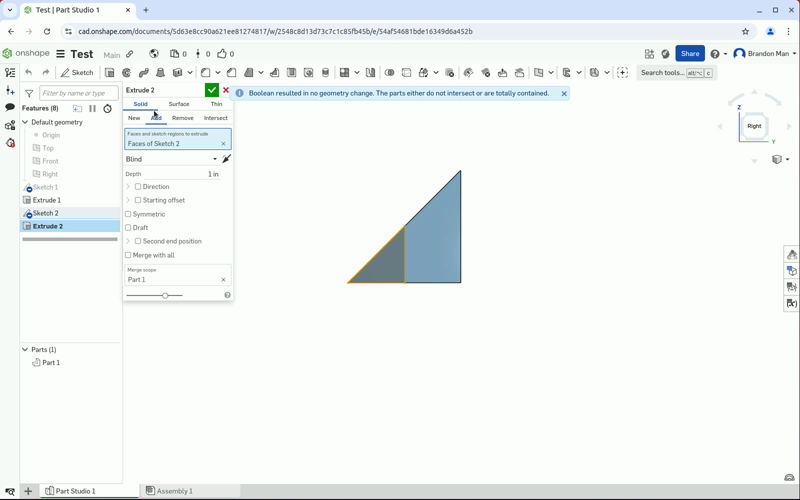
mouse_move(186, 120)
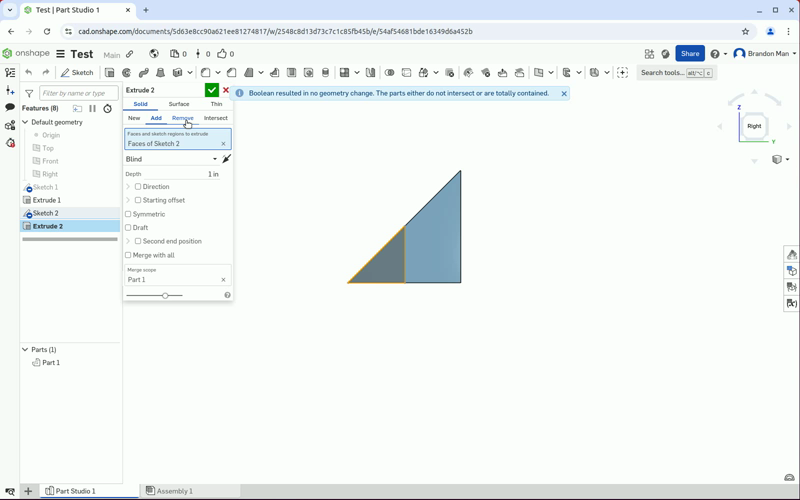
click(186, 120)
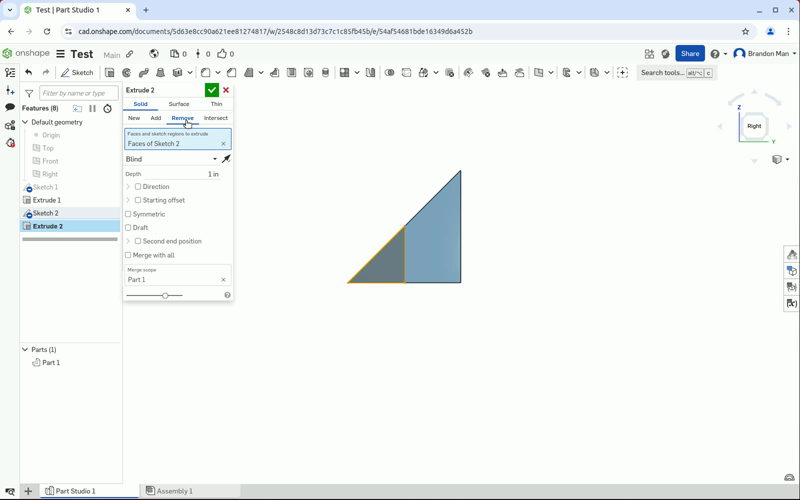
key(tab, 4)
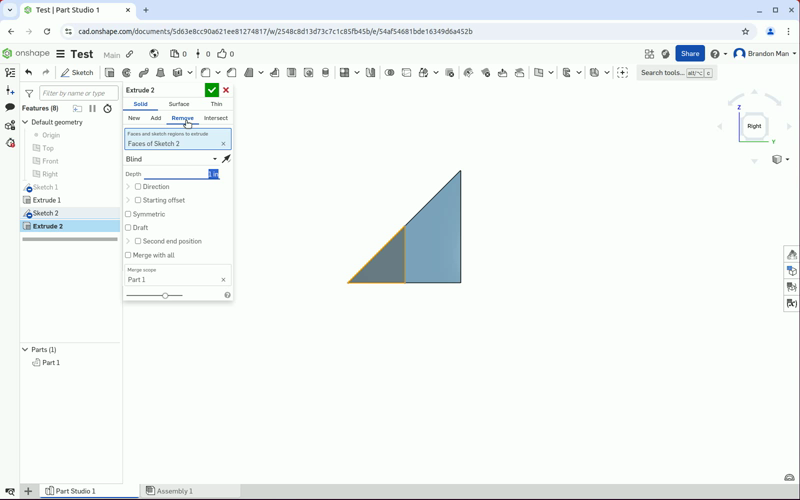
text(23.108)
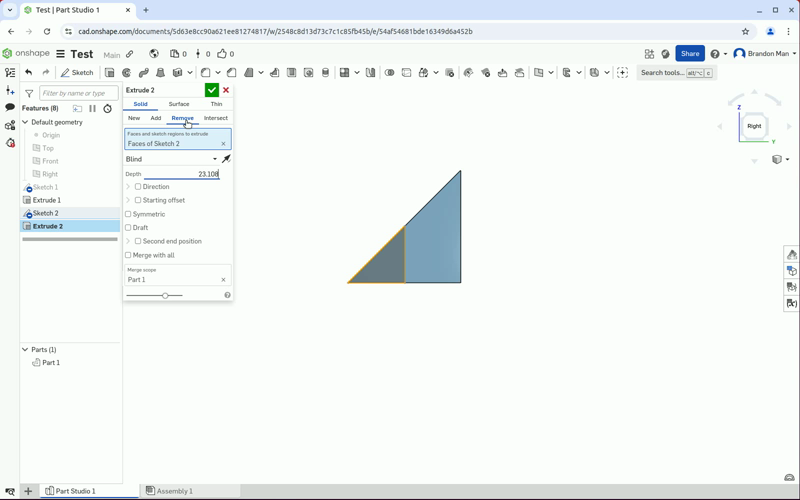
key(tab, 3)
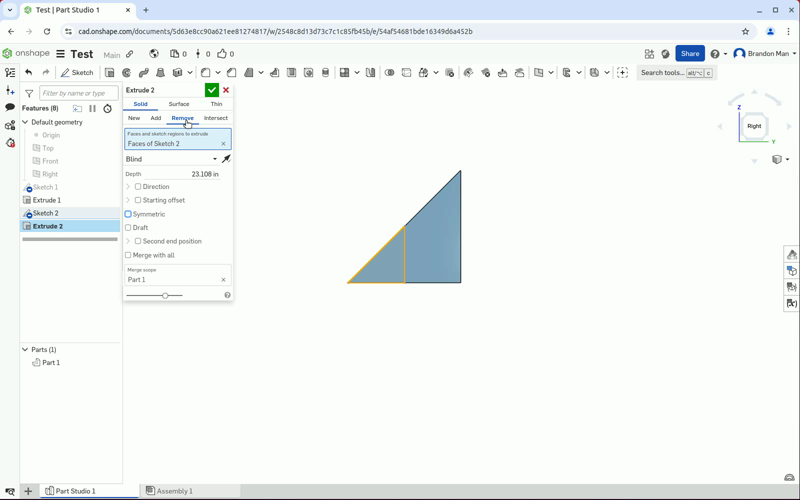
key(space)
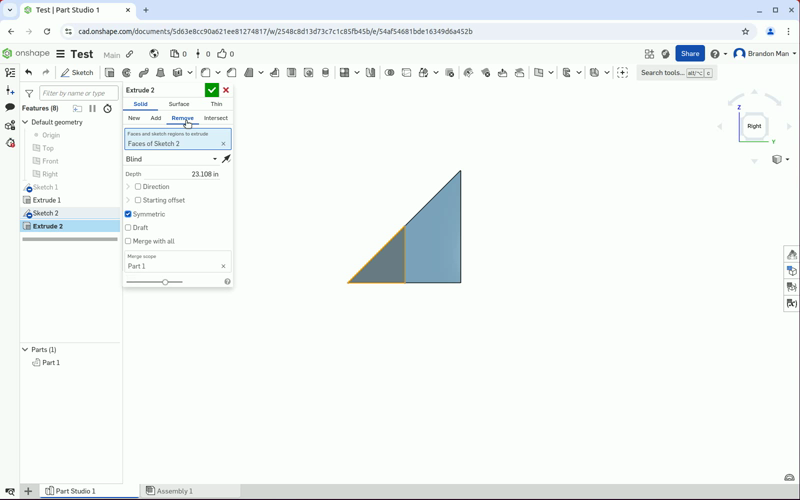
key(tab, 2)
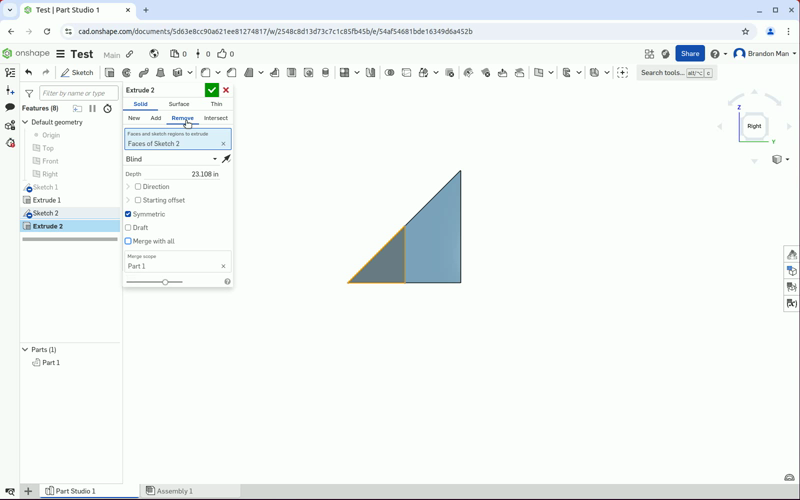
key(space)
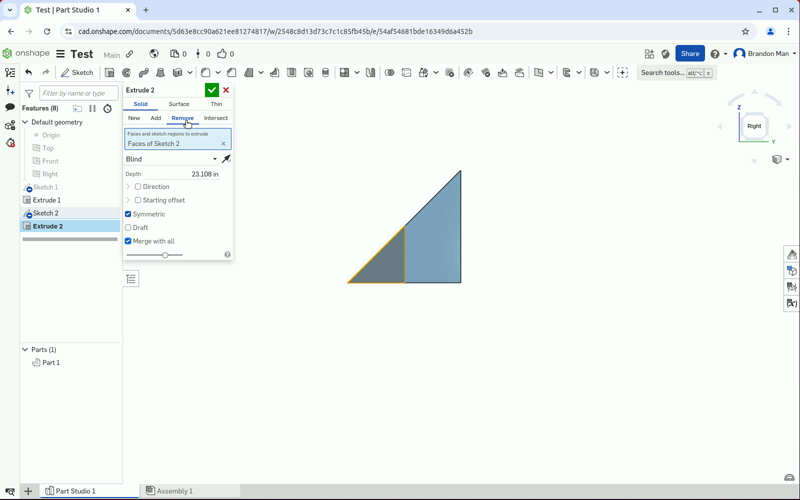
key(enter)
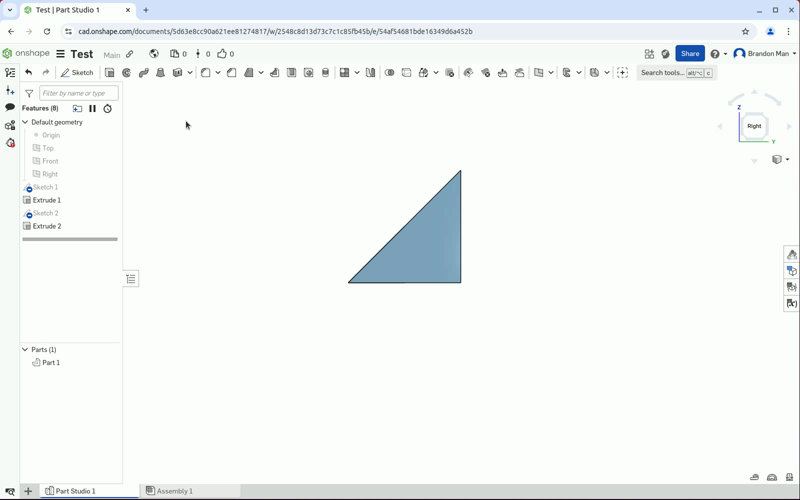
key(shift+h)
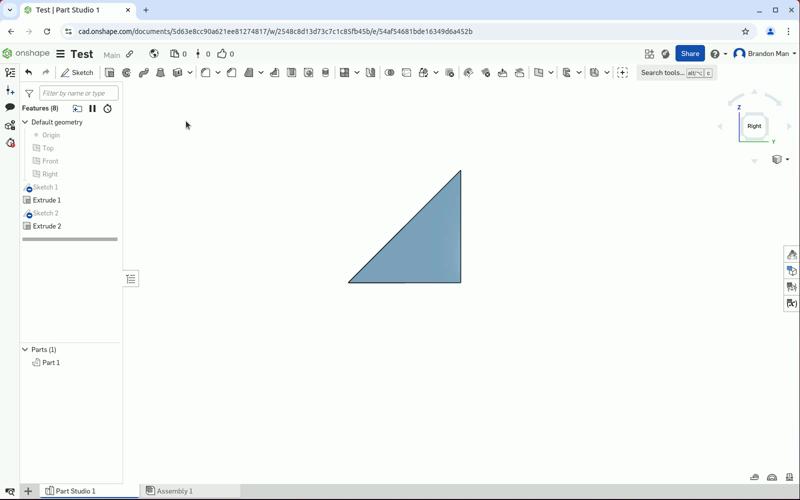
key(shift+h)
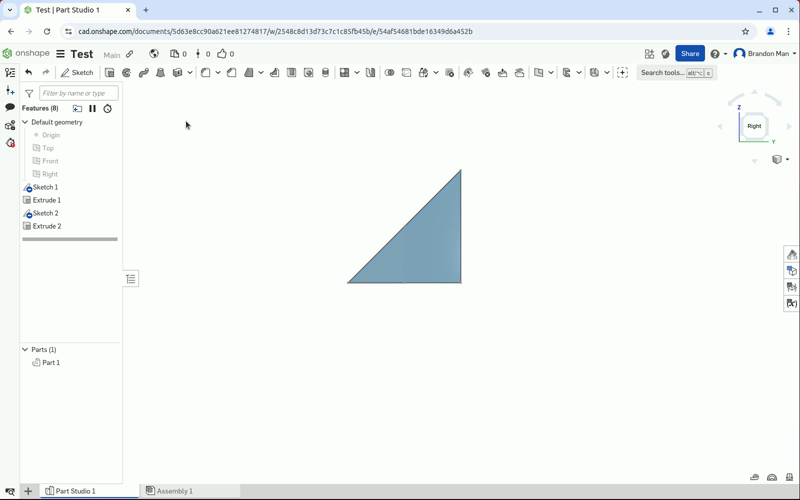
key(shift+7)
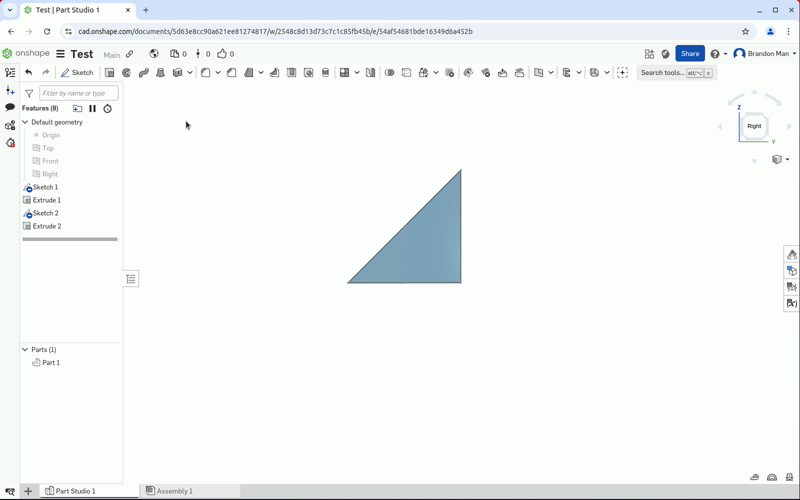
key(right, 2)
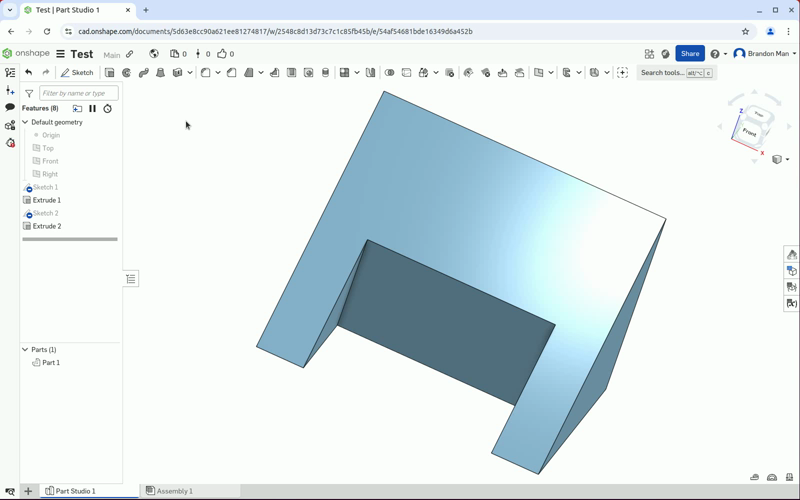
key(down, 2)
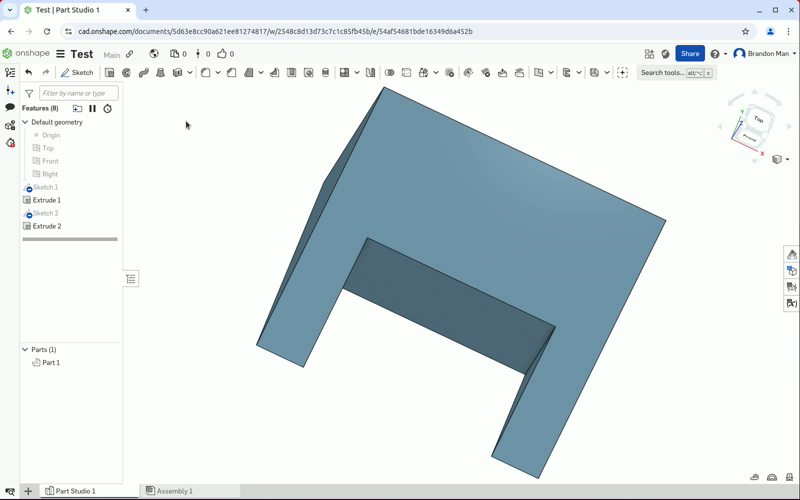
key(up, 2)
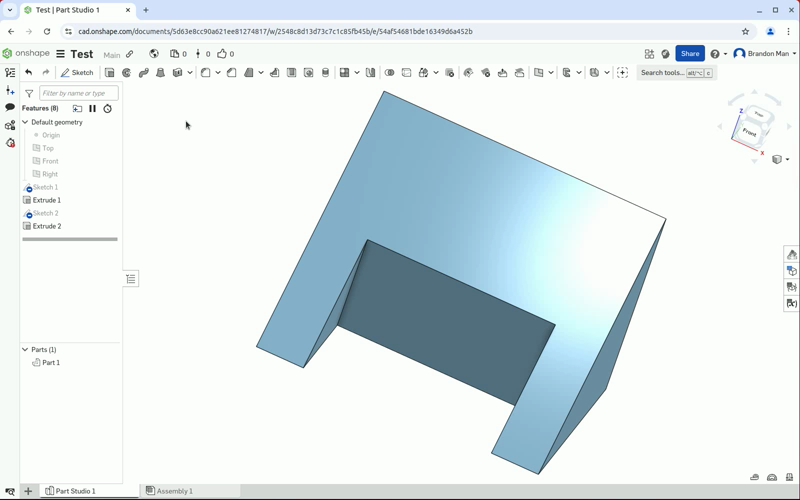
key(left, 2)
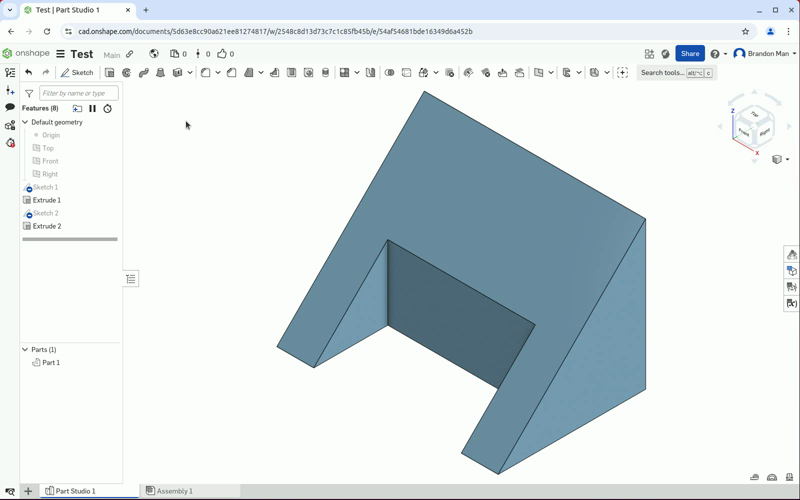
mouse_move(73, 189)
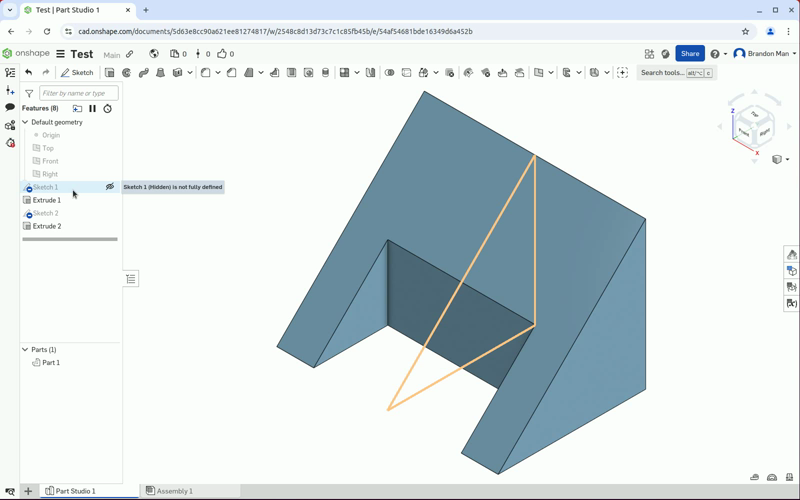
click(73, 189)